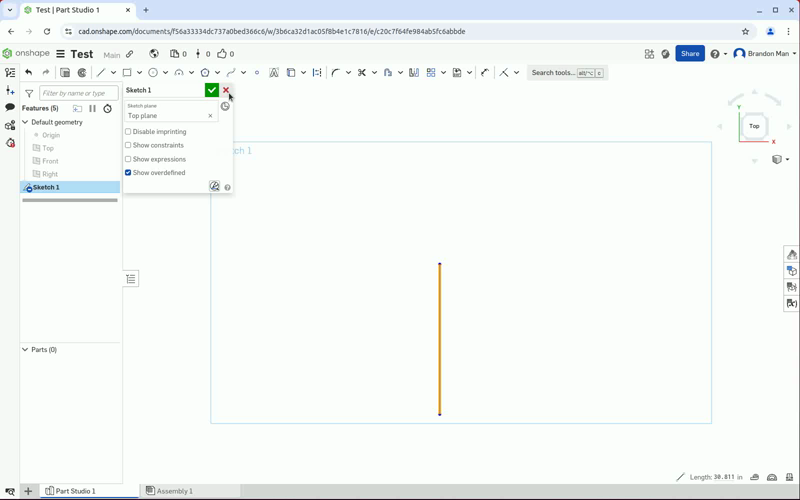
key(shift+h)
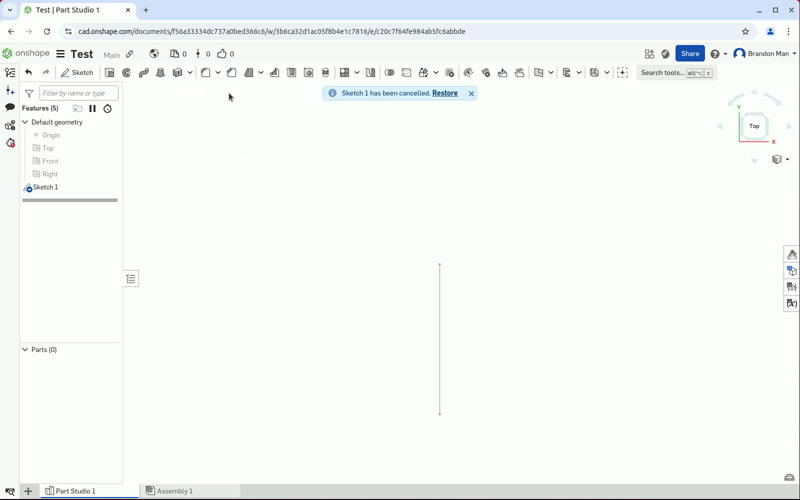
key(shift+s)
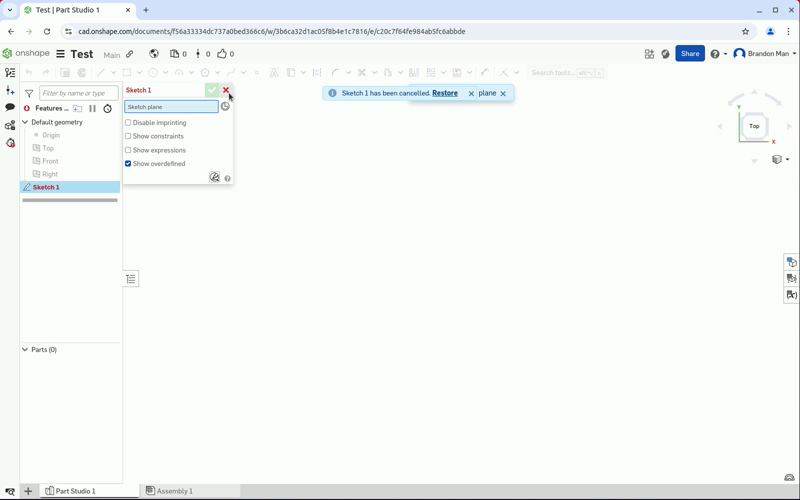
mouse_move(73, 150)
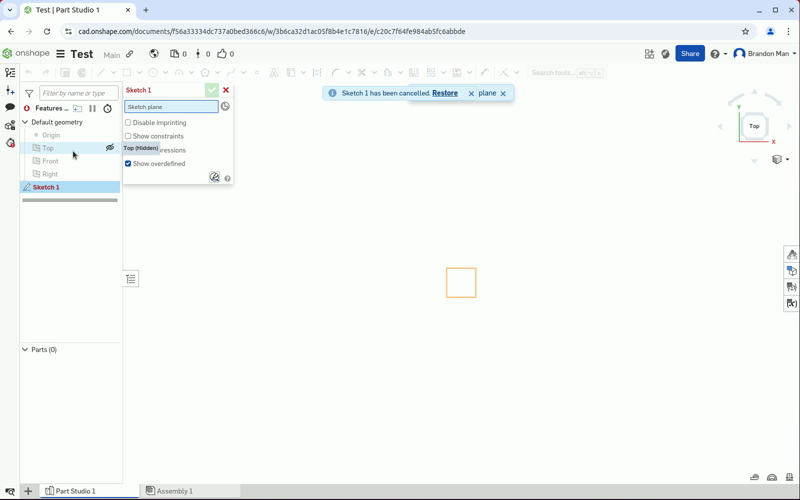
click(73, 150)
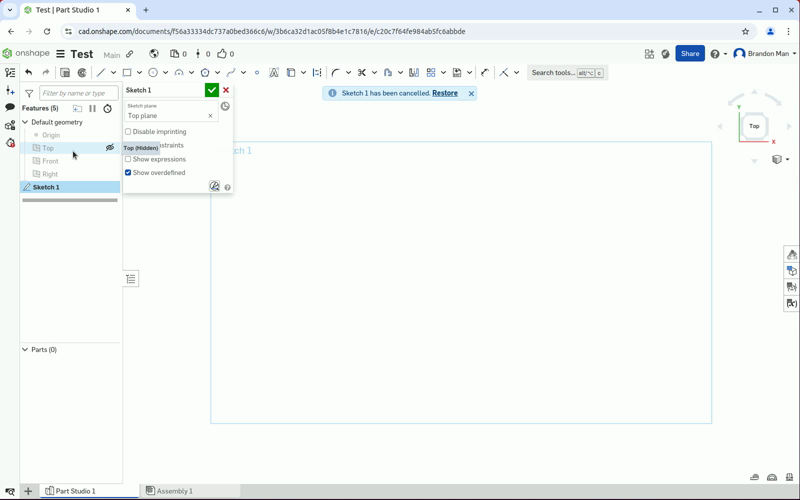
mouse_move(73, 352)
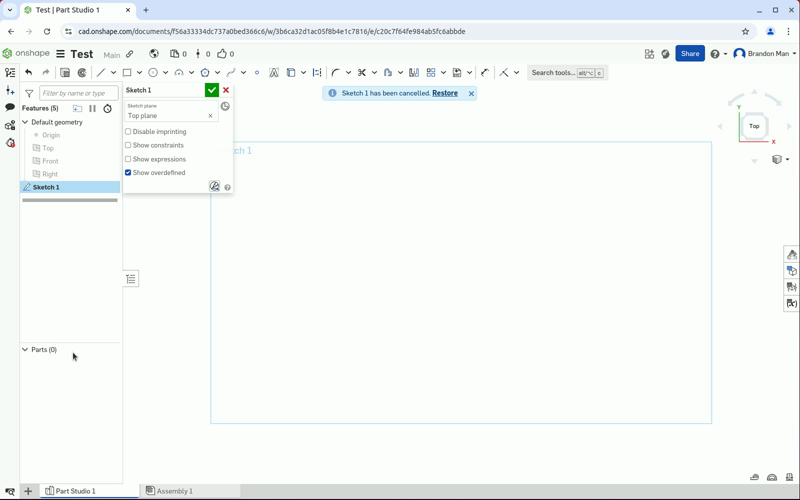
key(y)
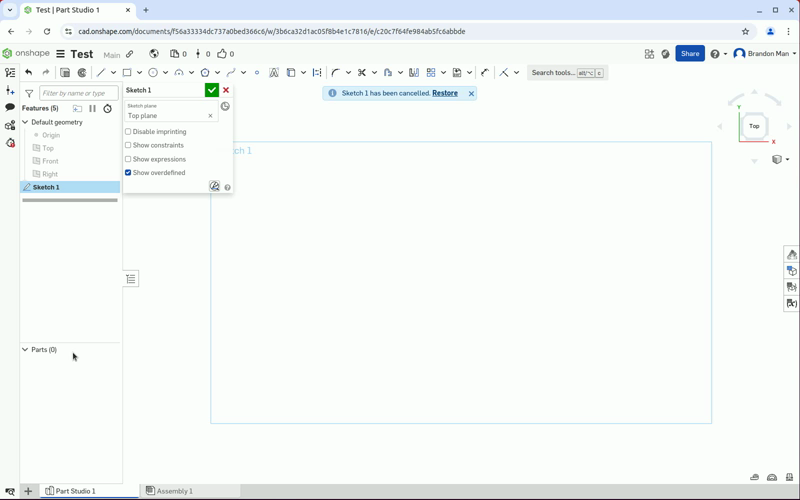
key(c)
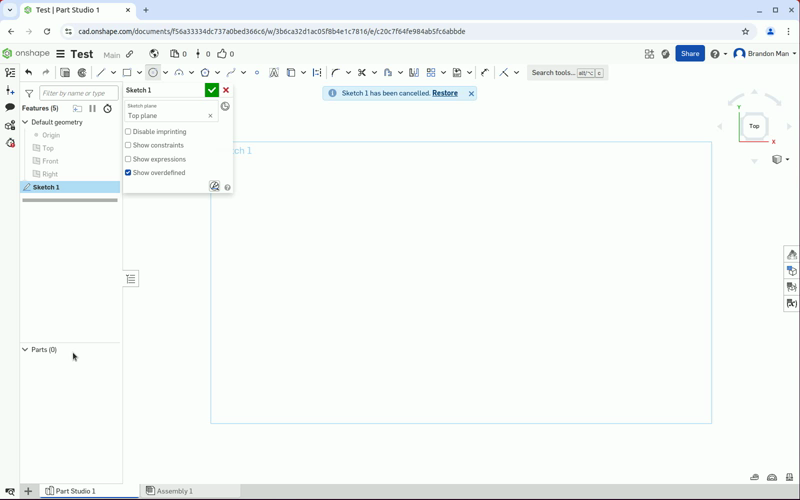
key_down(shift)
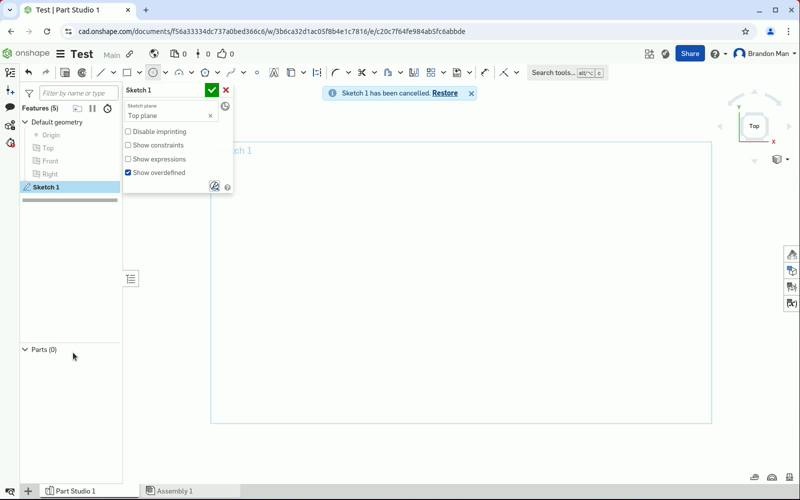
mouse_move(368, 259)
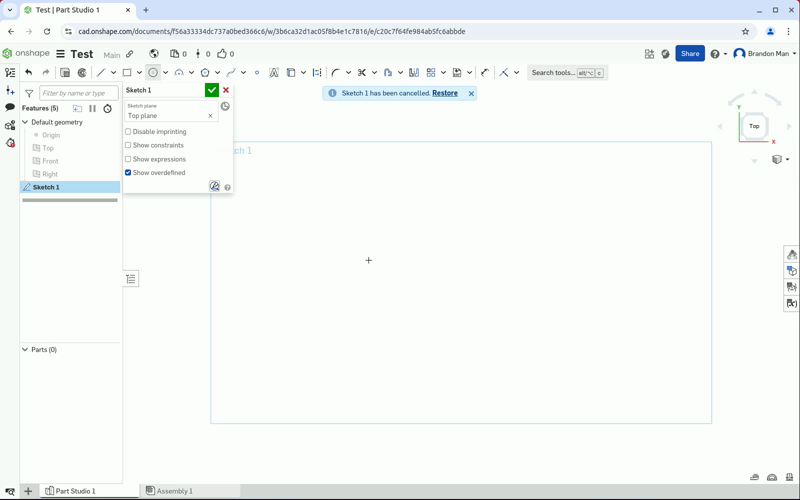
click(368, 259)
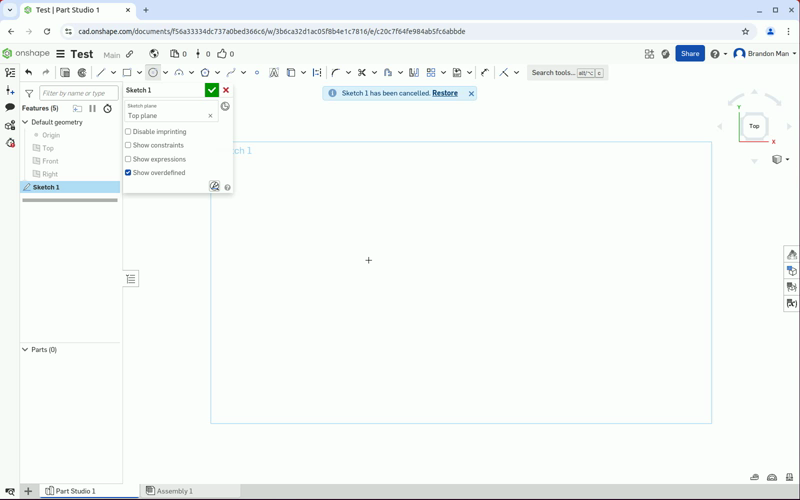
key_up(shift)
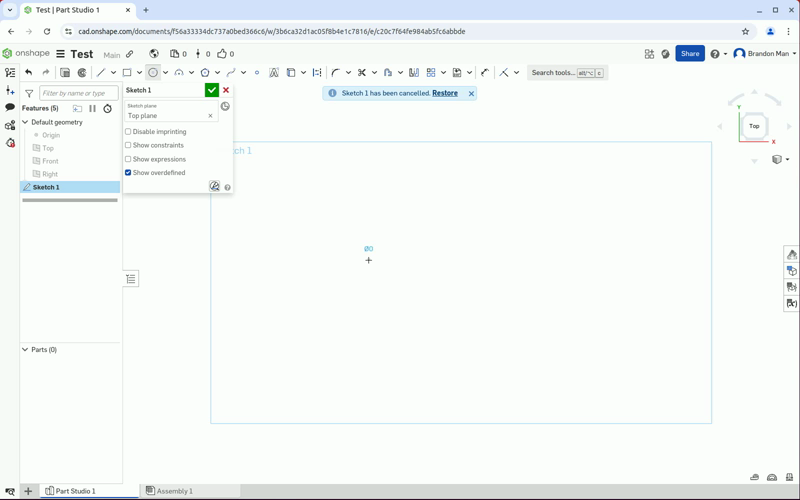
mouse_move(378, 259)
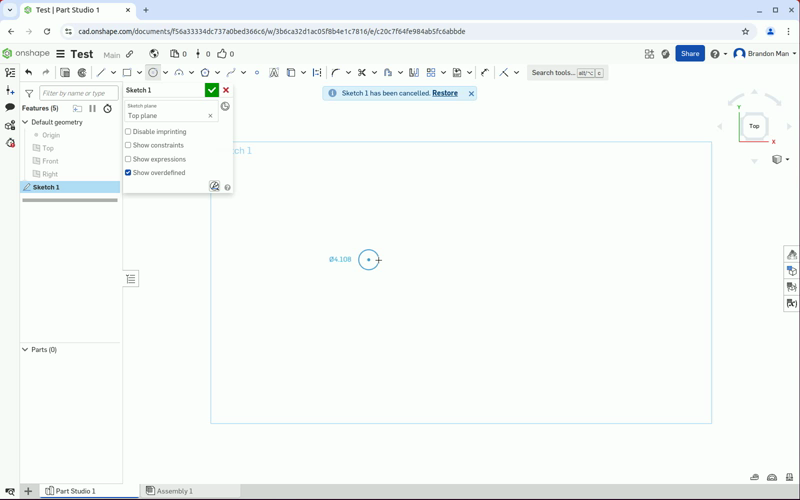
click(378, 259)
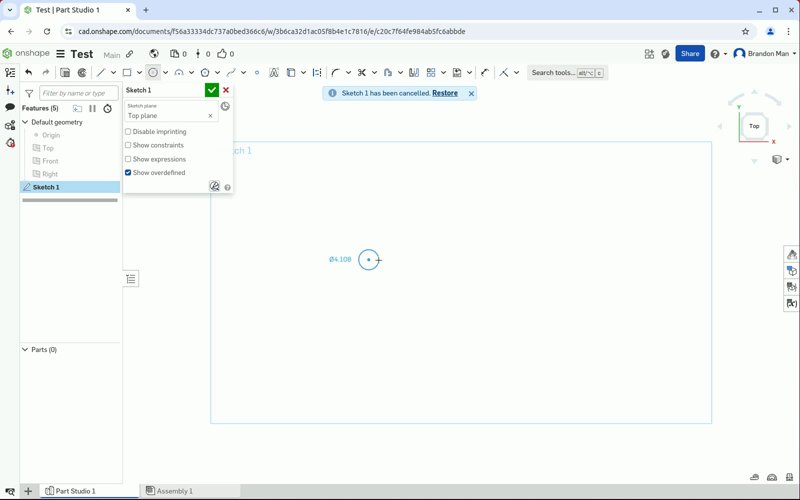
key(esc)
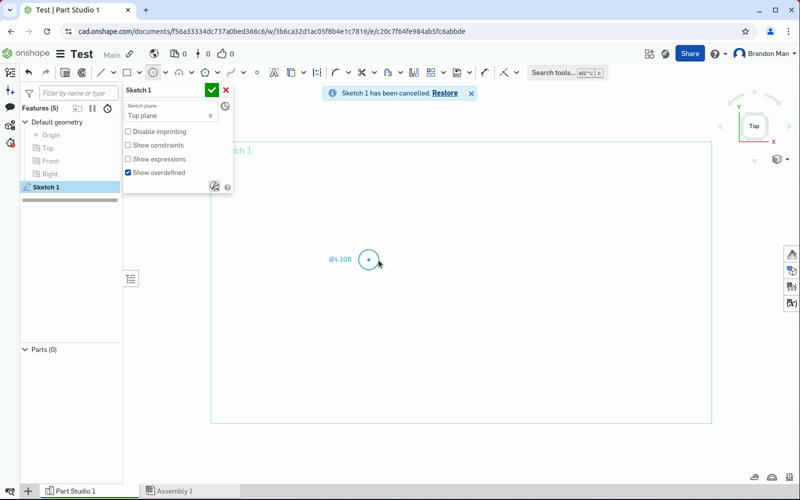
mouse_move(373, 255)
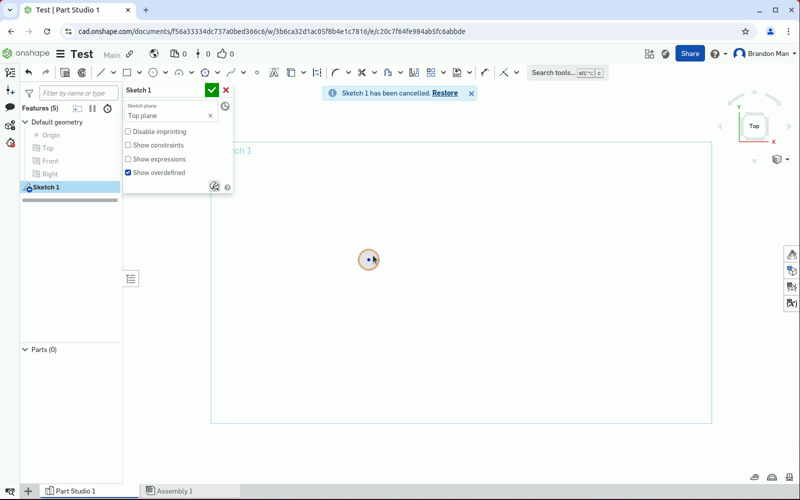
scroll(6)
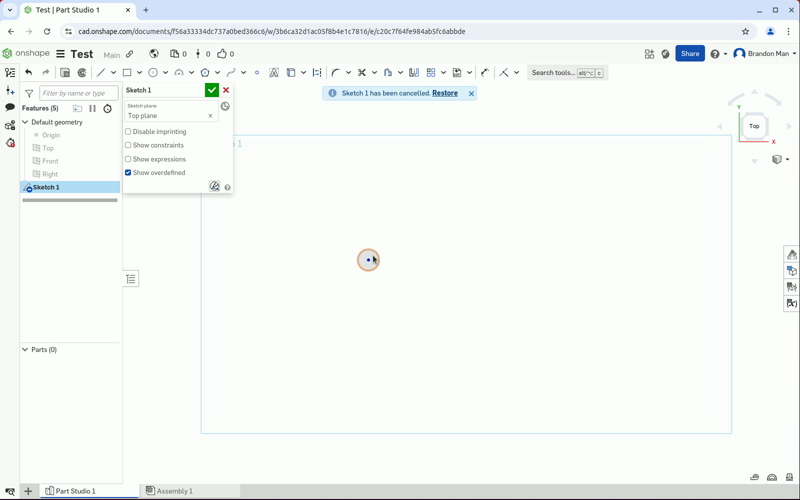
scroll(6)
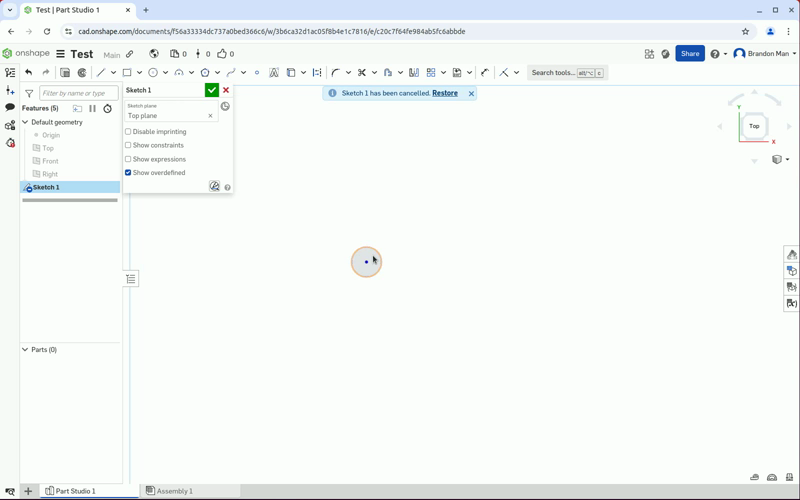
scroll(6)
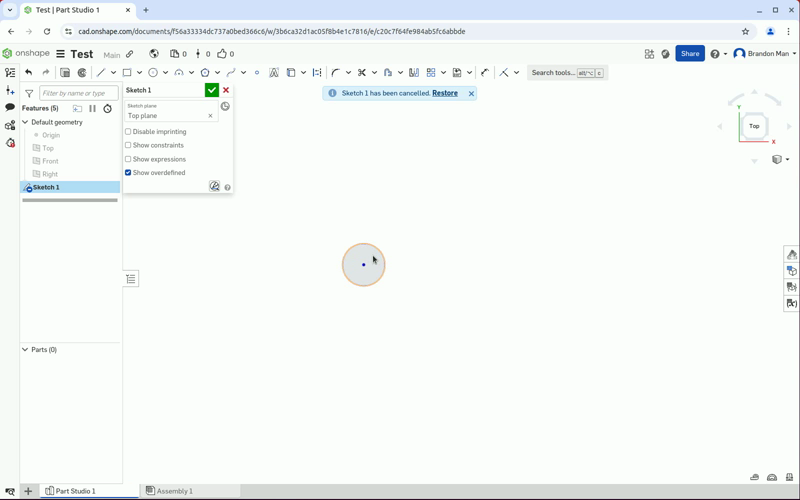
scroll(6)
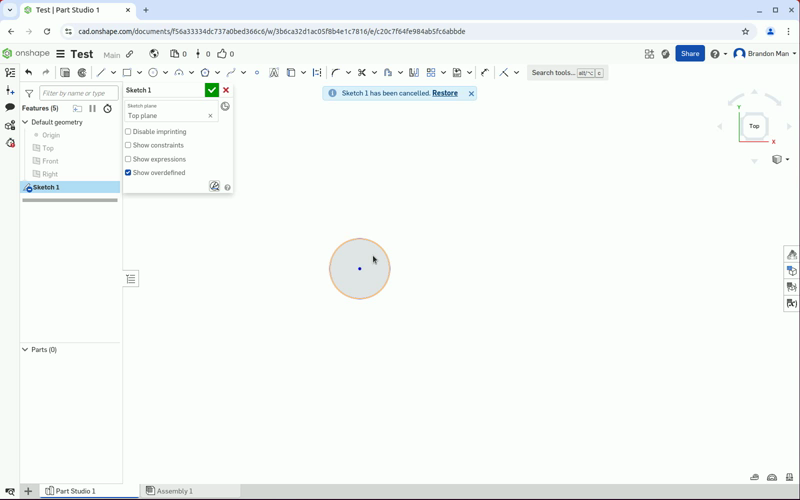
scroll(6)
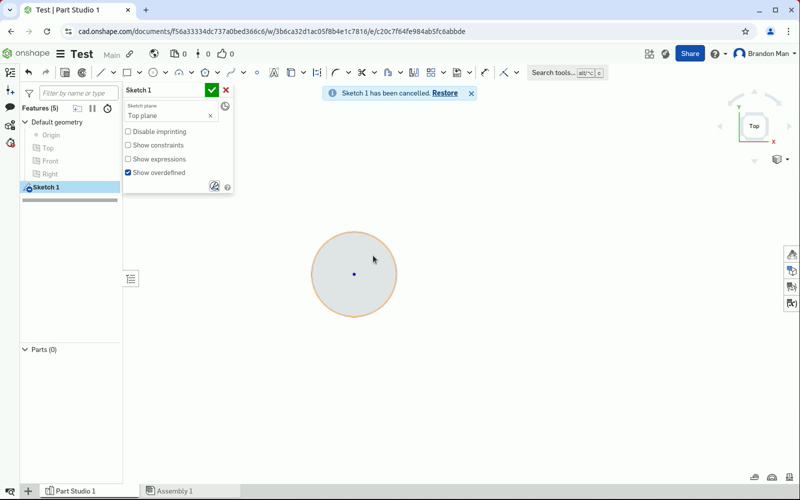
scroll(6)
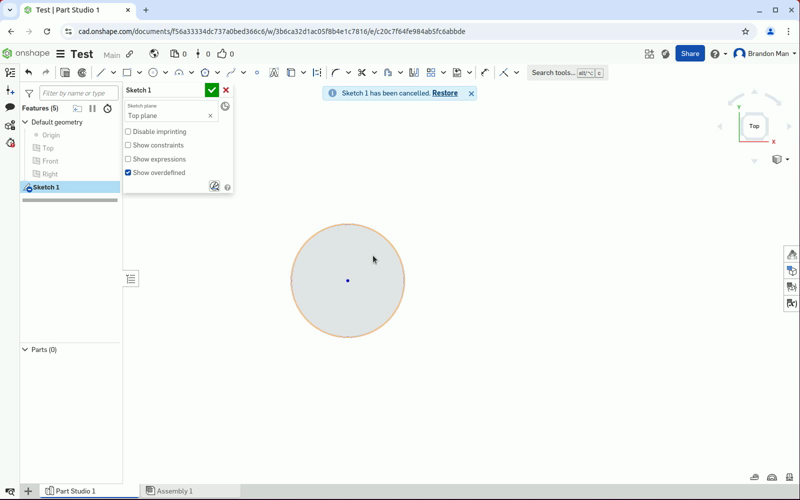
scroll(6)
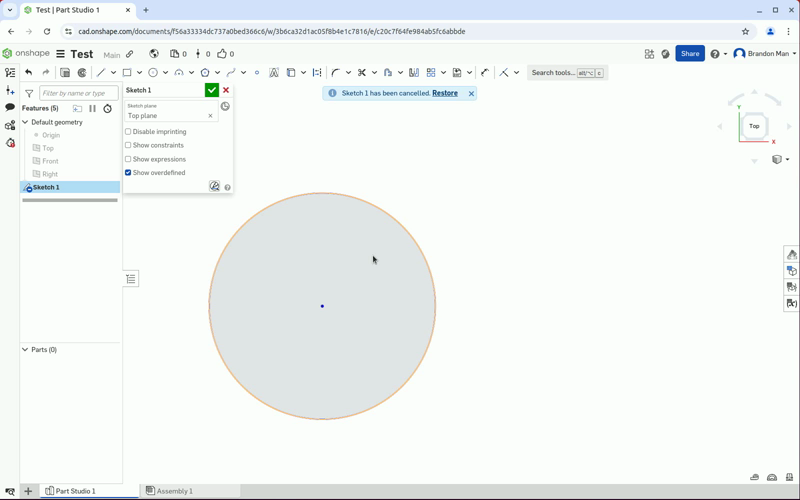
click(373, 255)
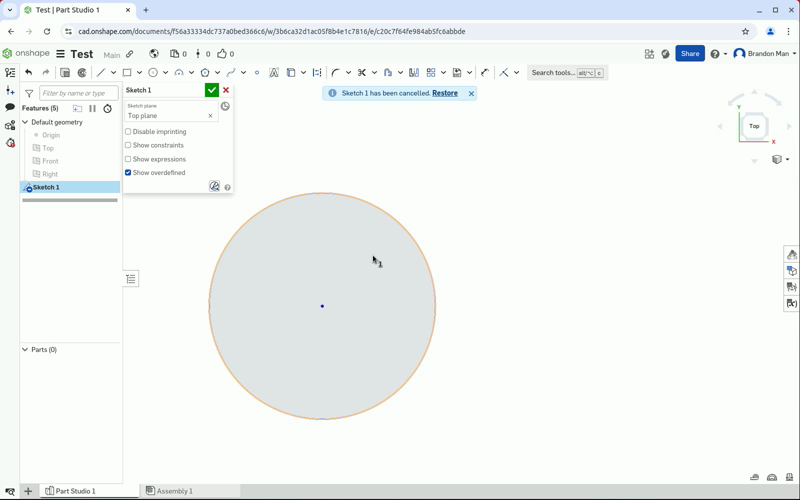
scroll(-6)
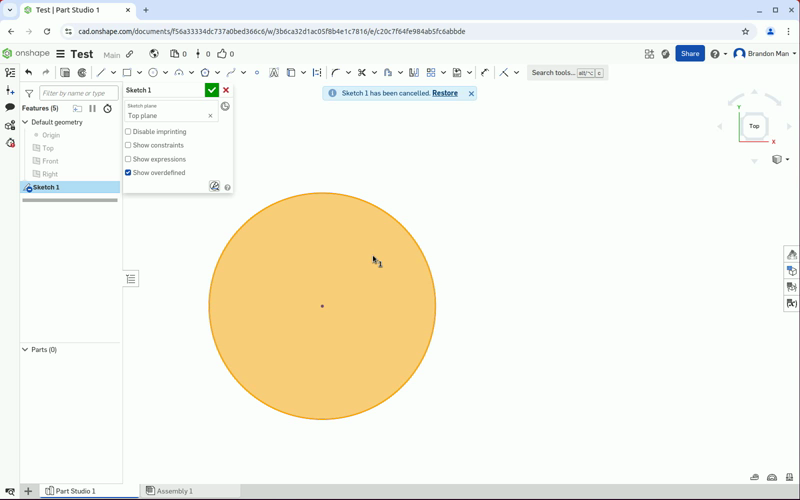
scroll(-6)
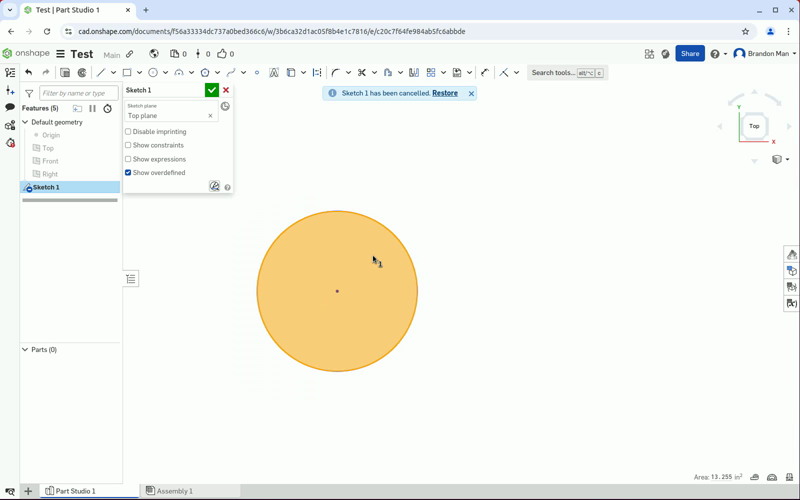
scroll(-6)
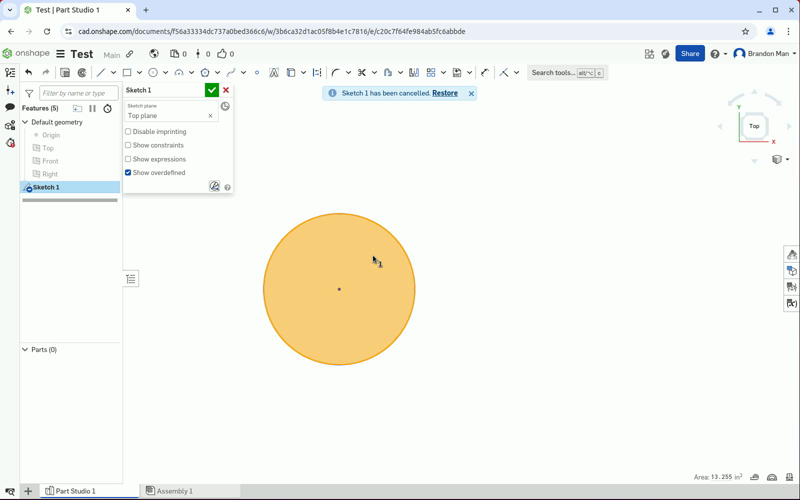
scroll(-6)
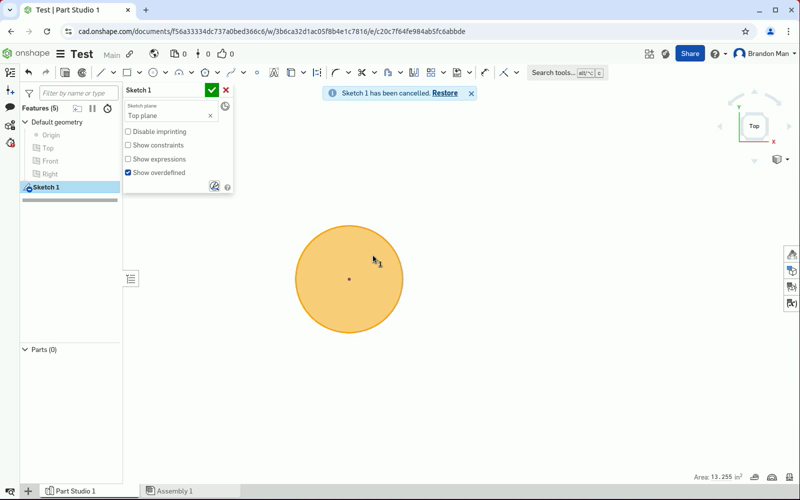
scroll(-6)
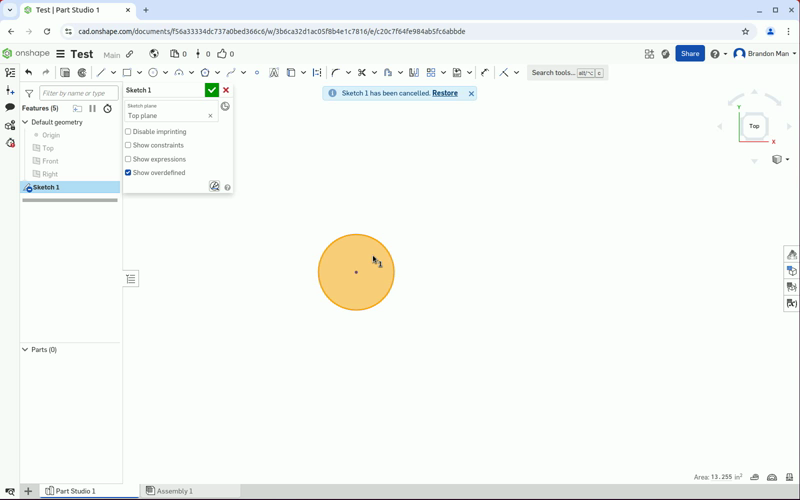
scroll(-6)
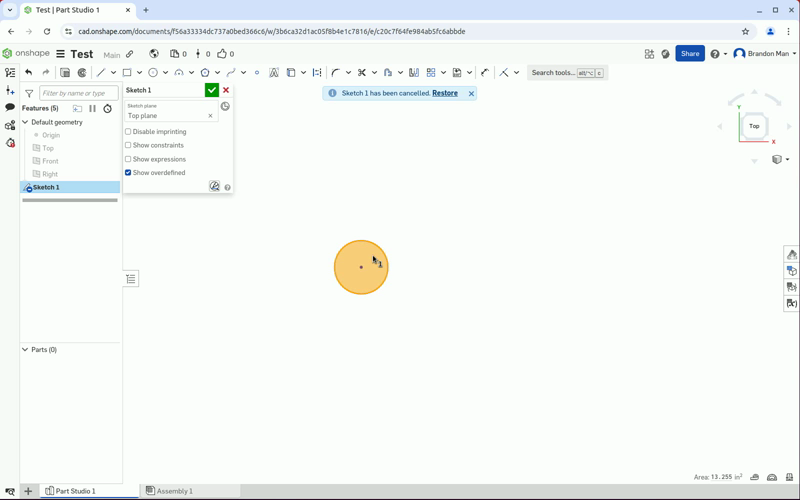
scroll(-6)
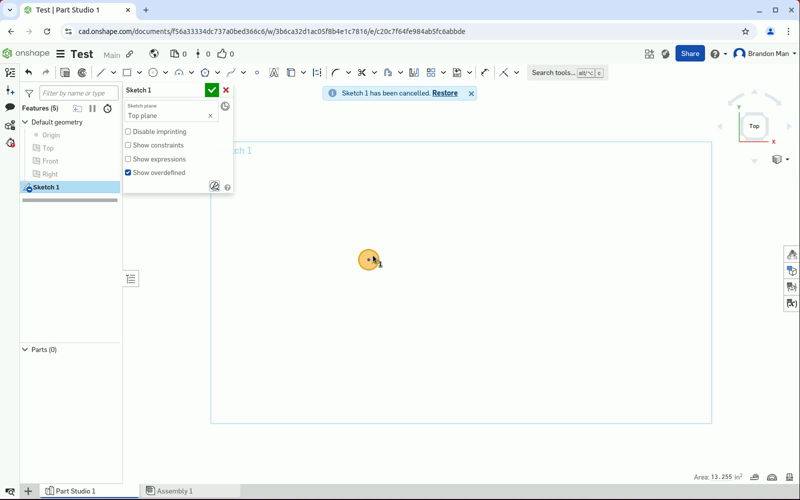
mouse_move(73, 352)
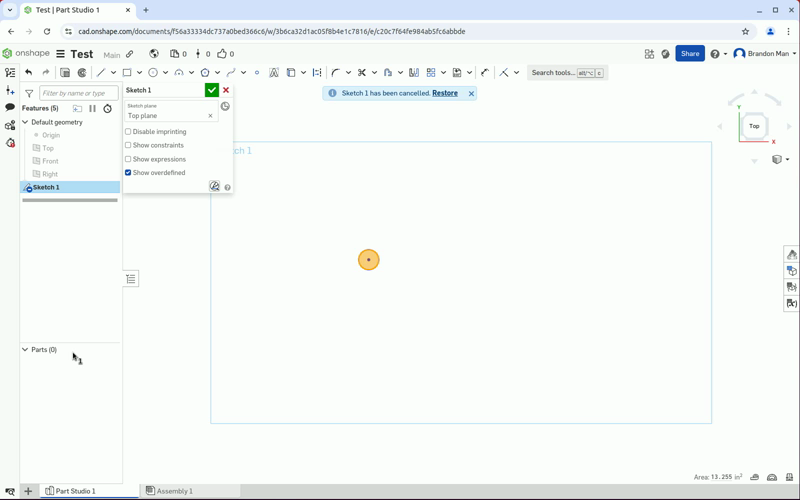
key(shift+y)
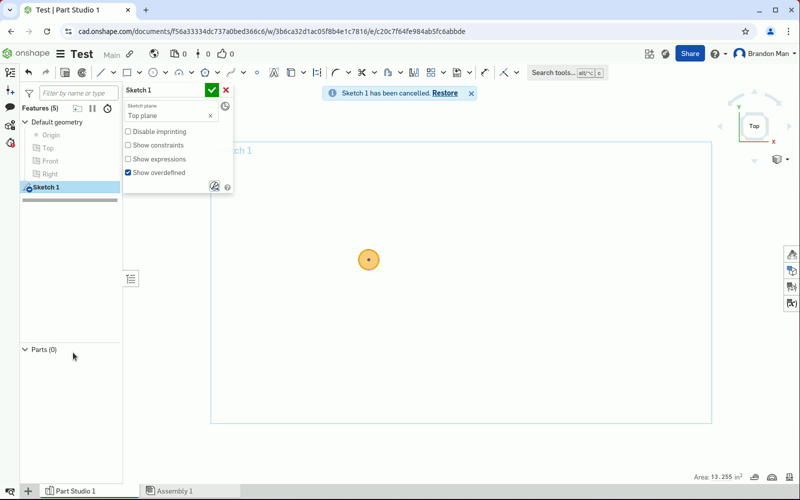
key(shift+e)
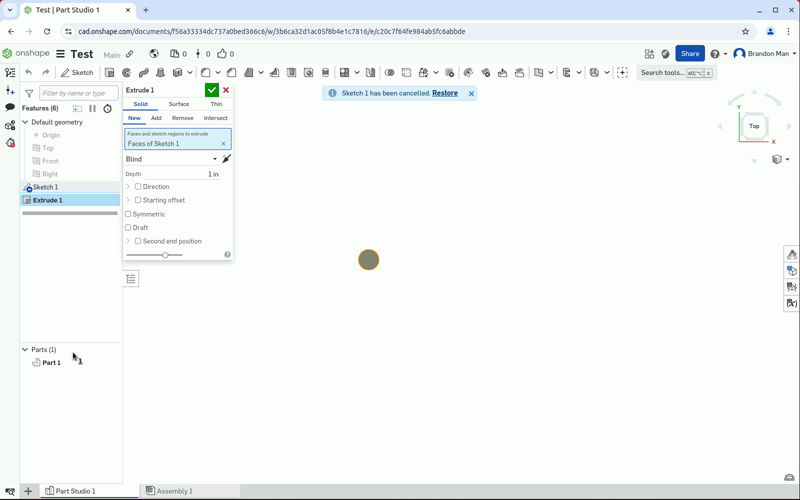
mouse_move(143, 106)
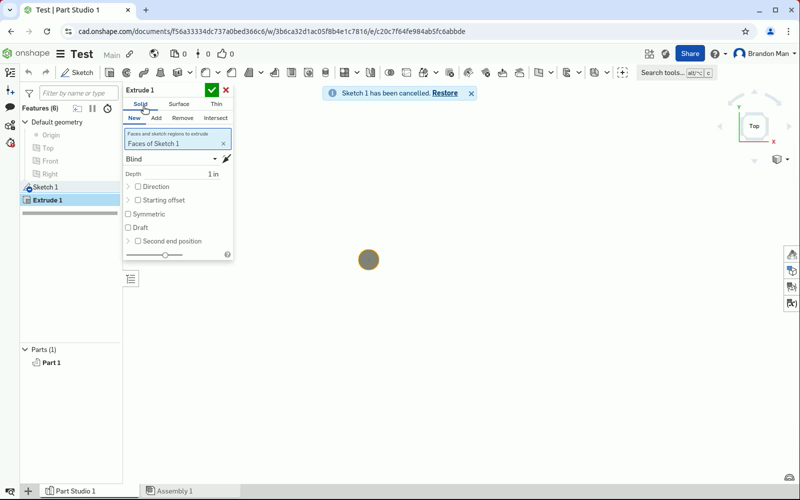
click(143, 106)
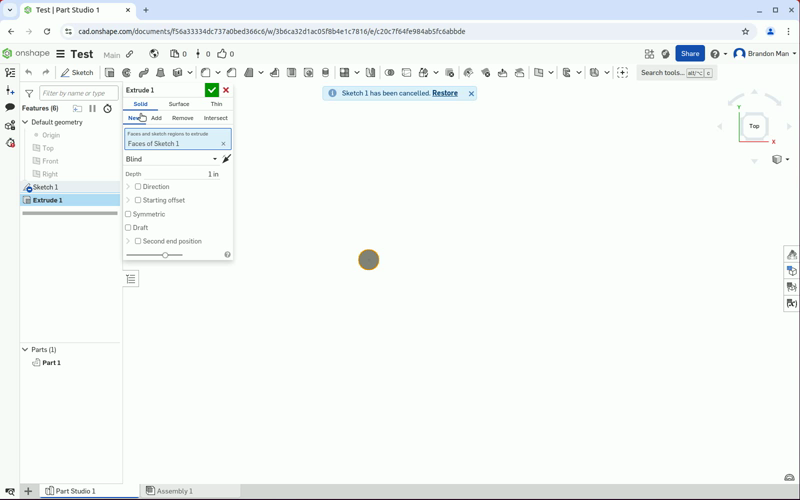
mouse_move(137, 120)
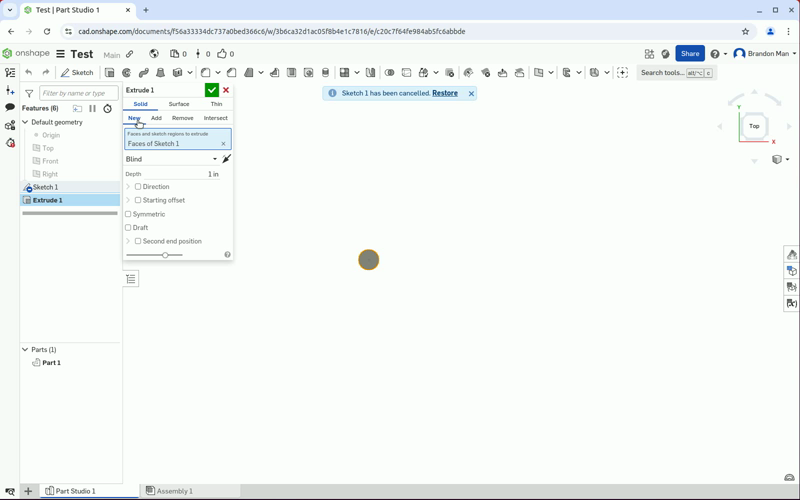
click(137, 120)
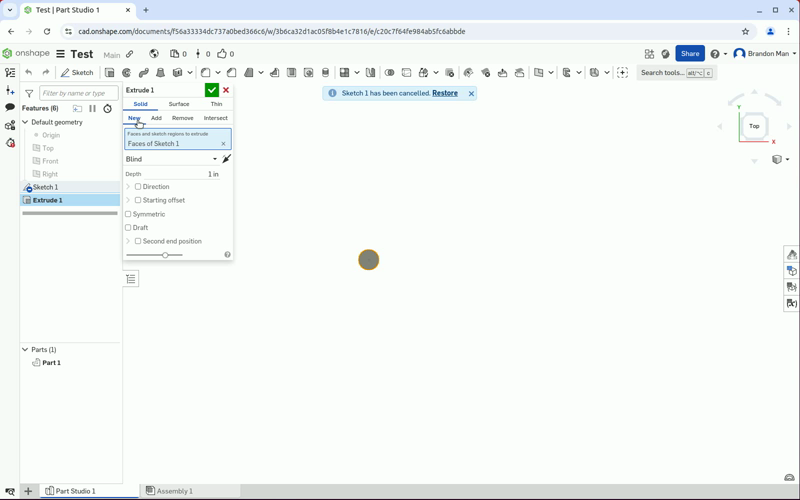
key(tab, 4)
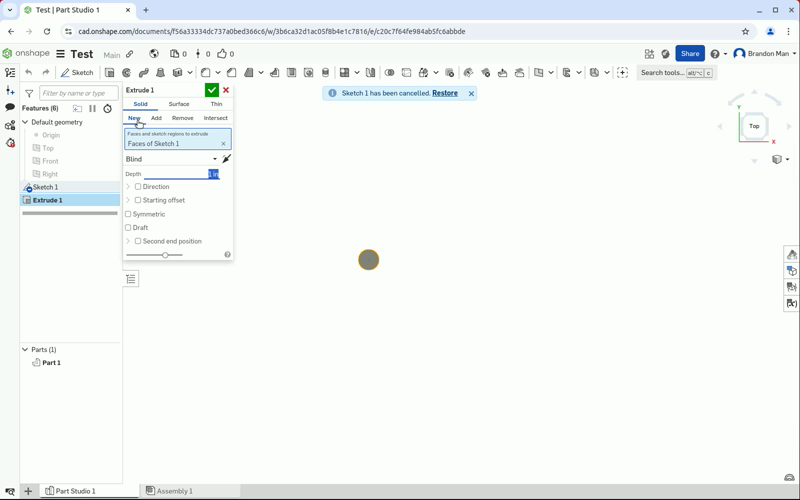
text(-0.241)
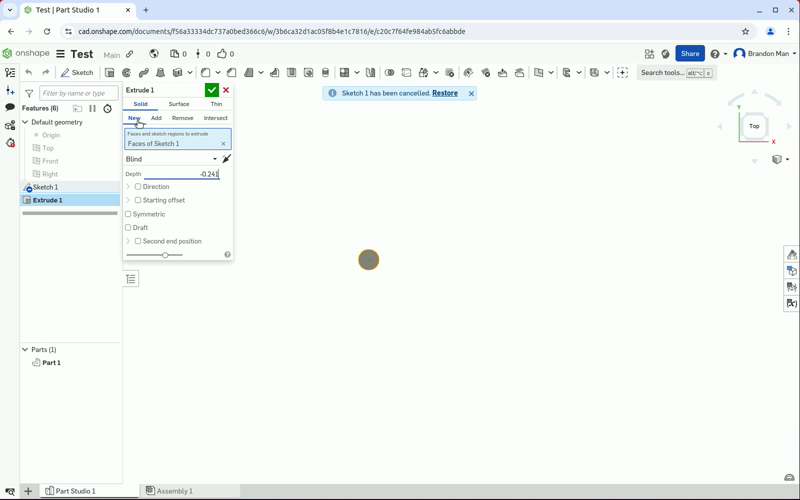
key(enter)
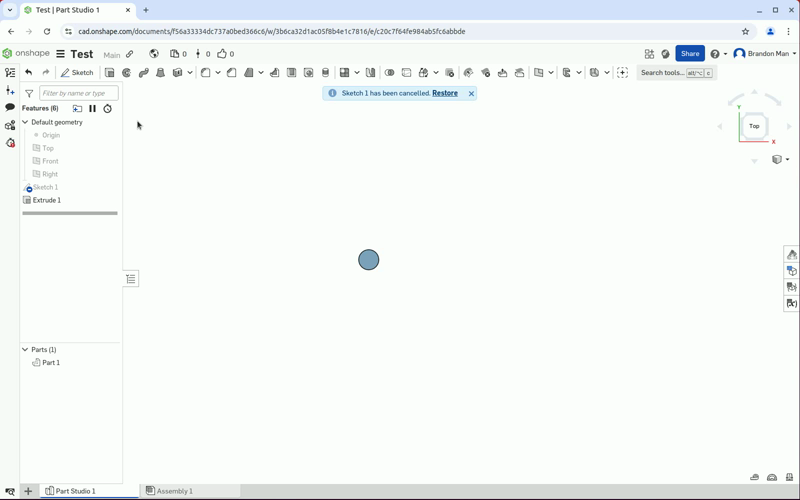
key(shift+h)
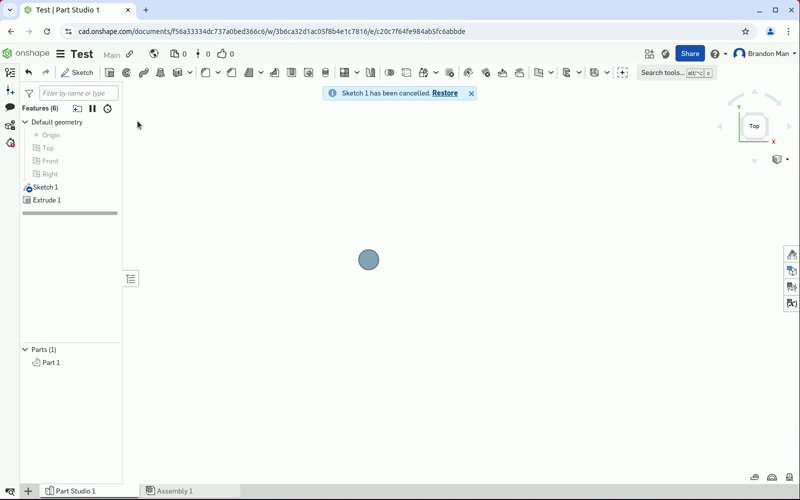
key(shift+h)
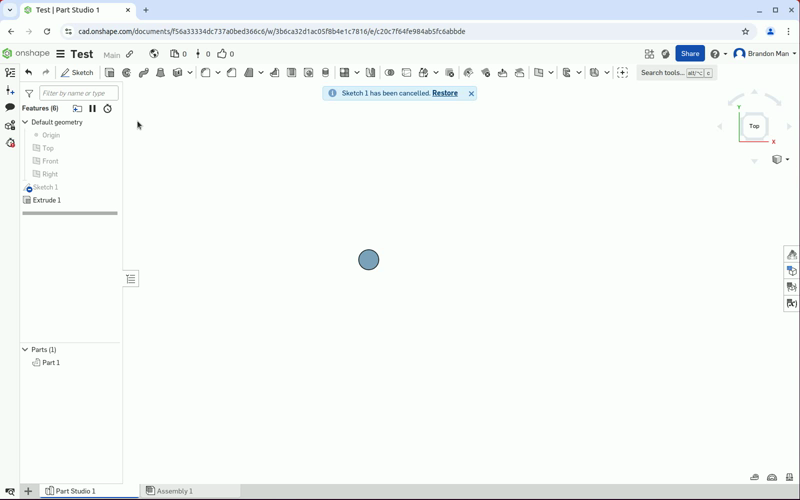
mouse_move(73, 189)
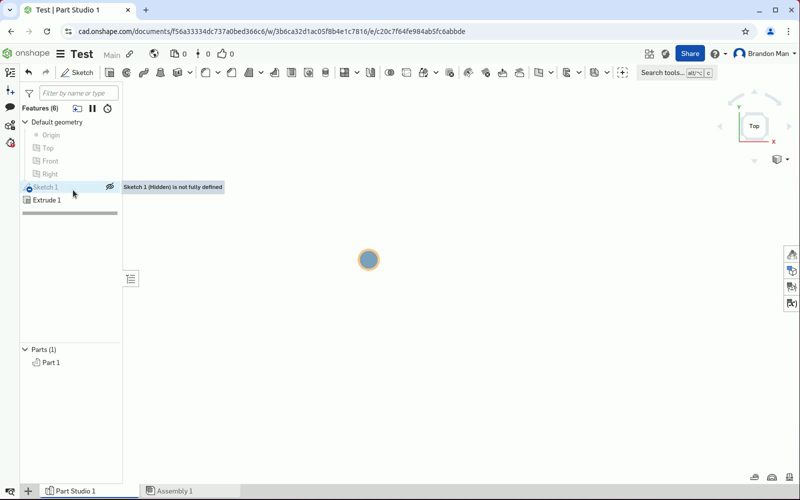
click(73, 189)
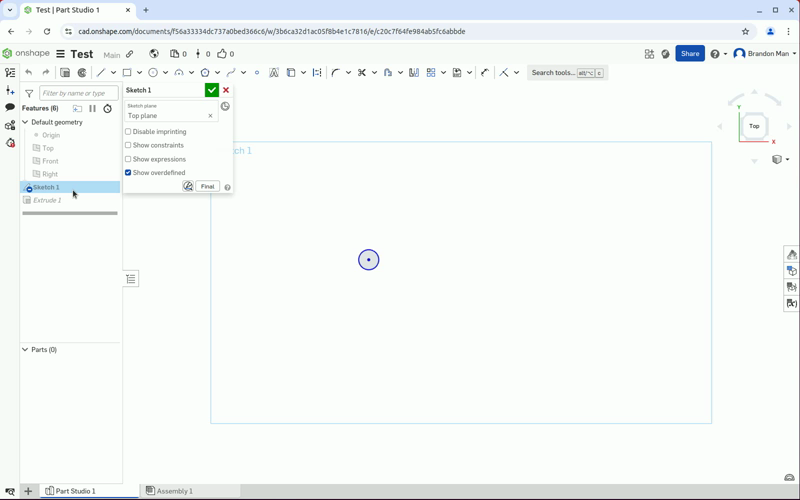
mouse_move(229, 92)
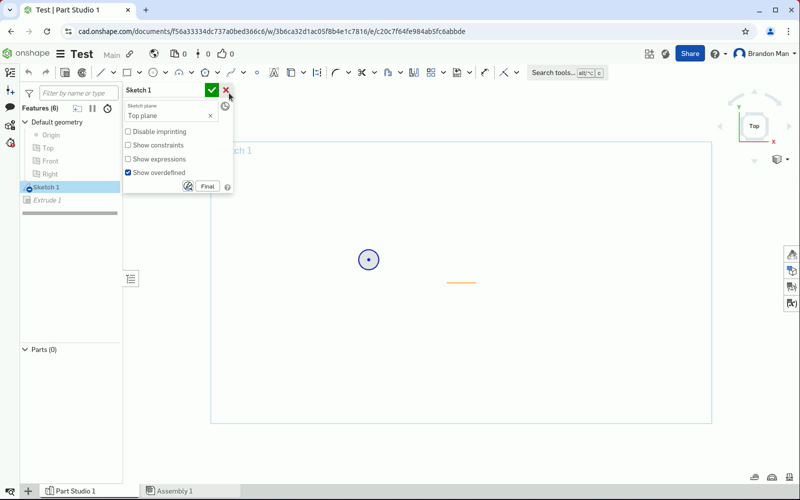
click(229, 92)
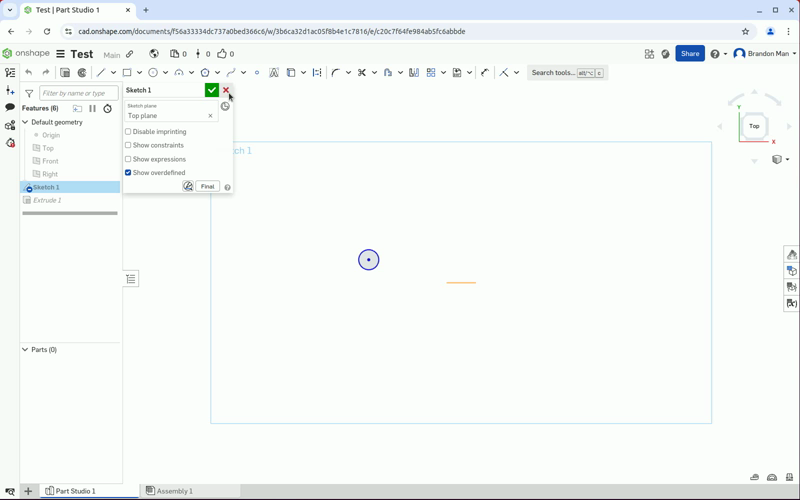
key(shift+s)
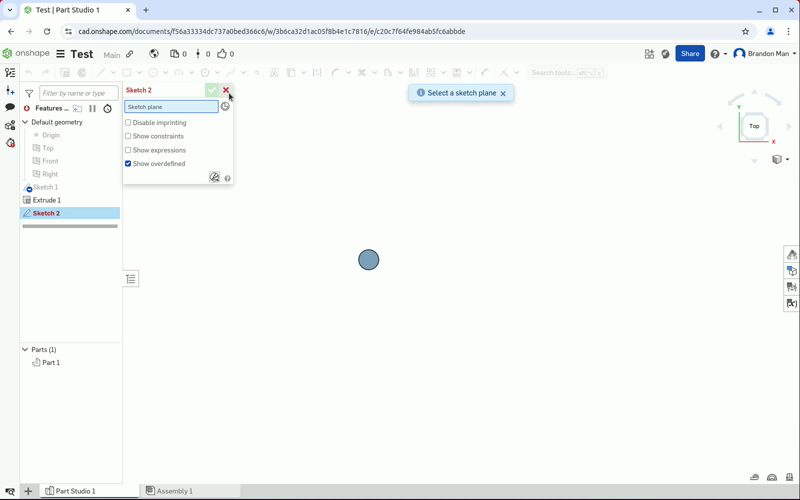
mouse_move(73, 150)
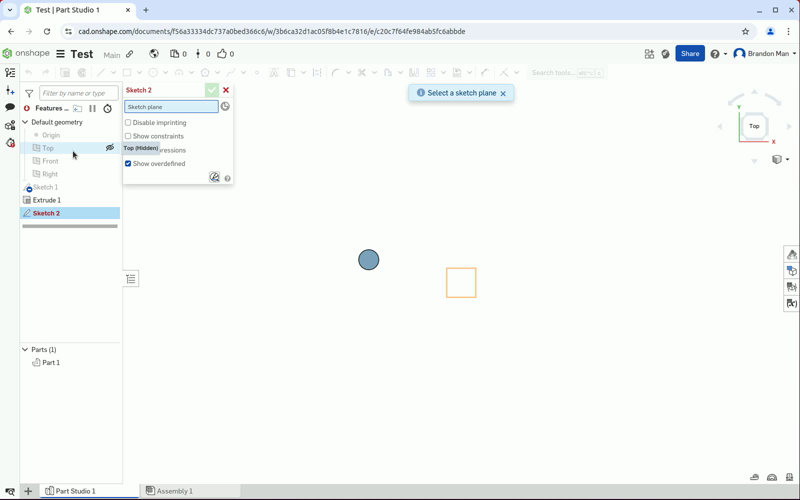
click(73, 150)
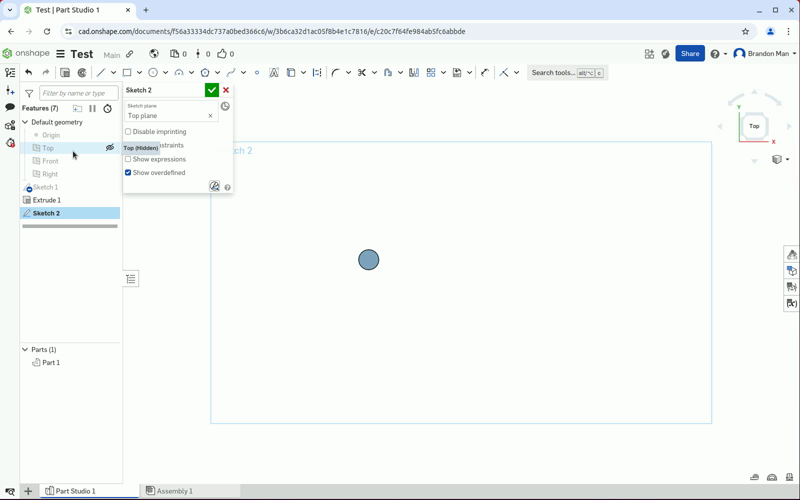
mouse_move(73, 352)
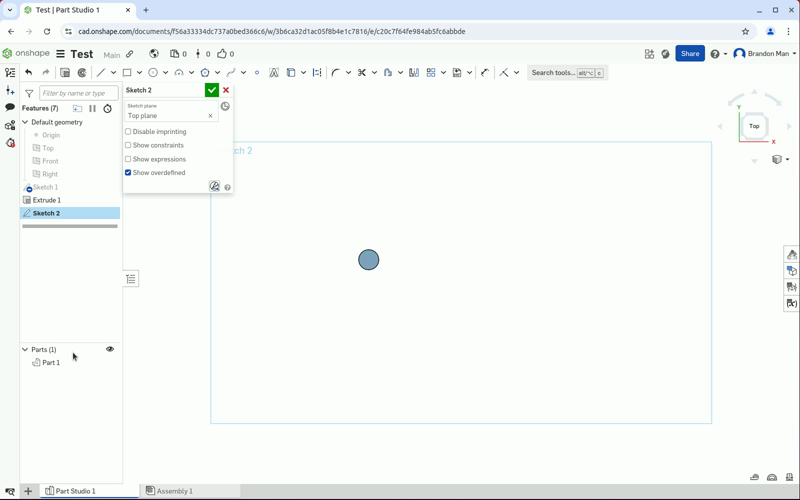
key(y)
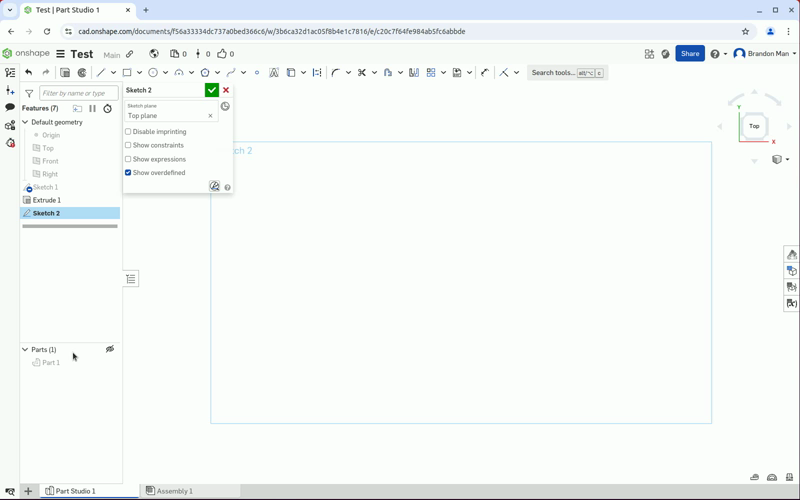
key(c)
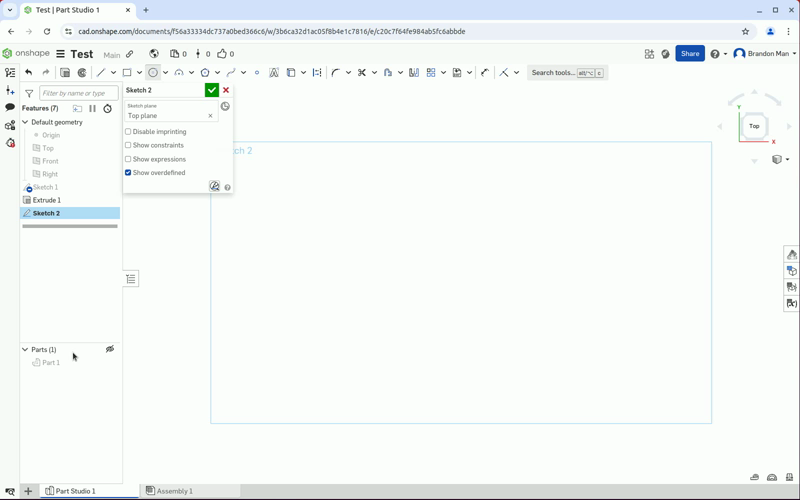
key_down(shift)
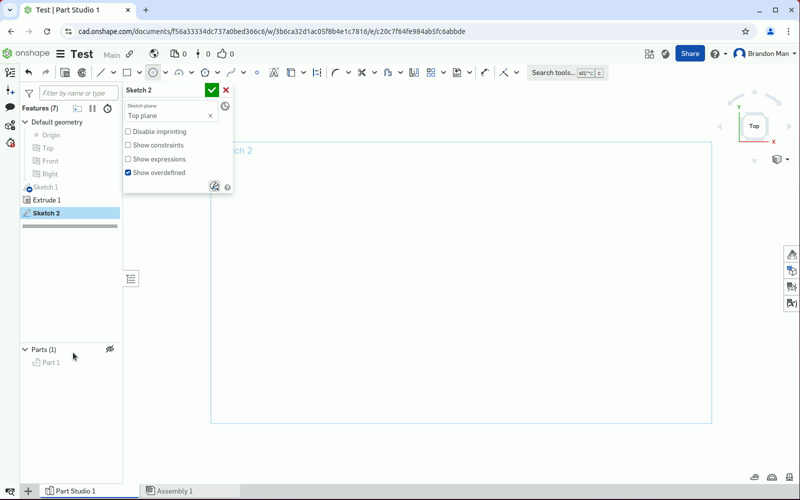
mouse_move(358, 273)
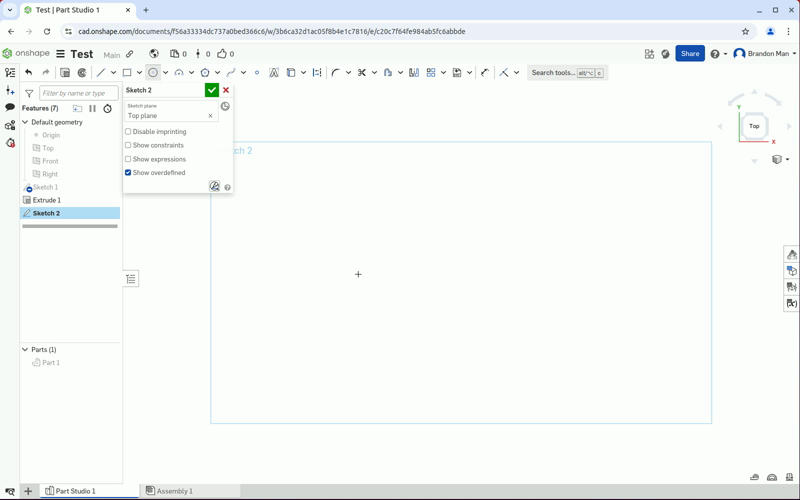
click(358, 273)
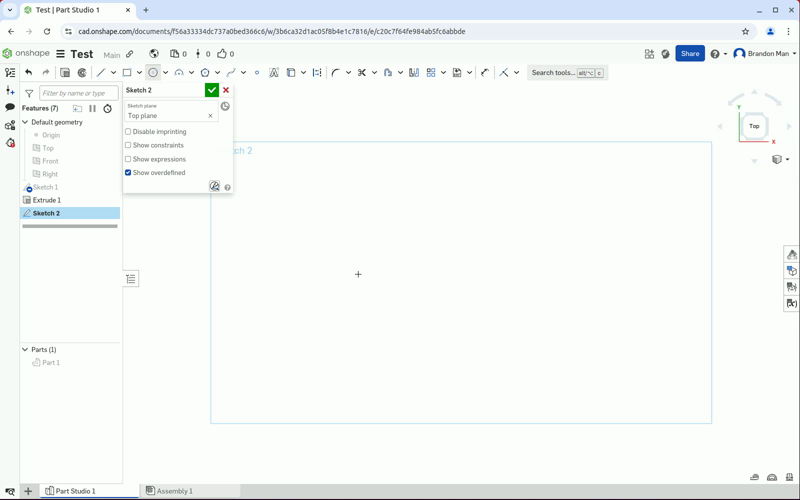
key_up(shift)
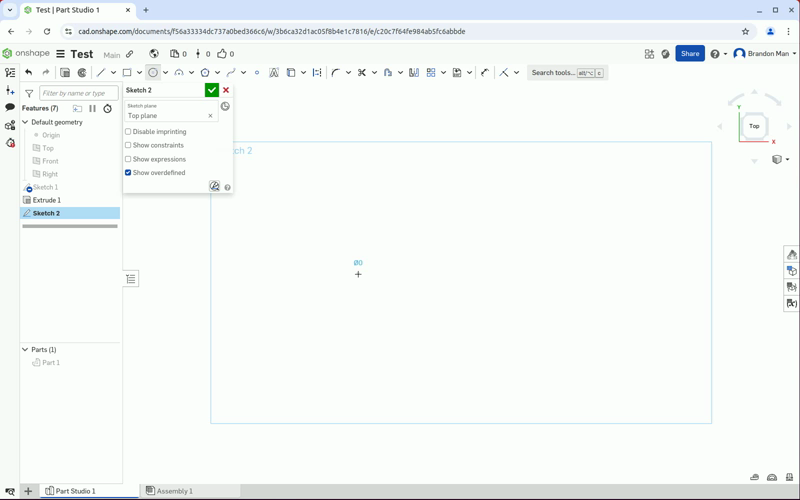
mouse_move(368, 273)
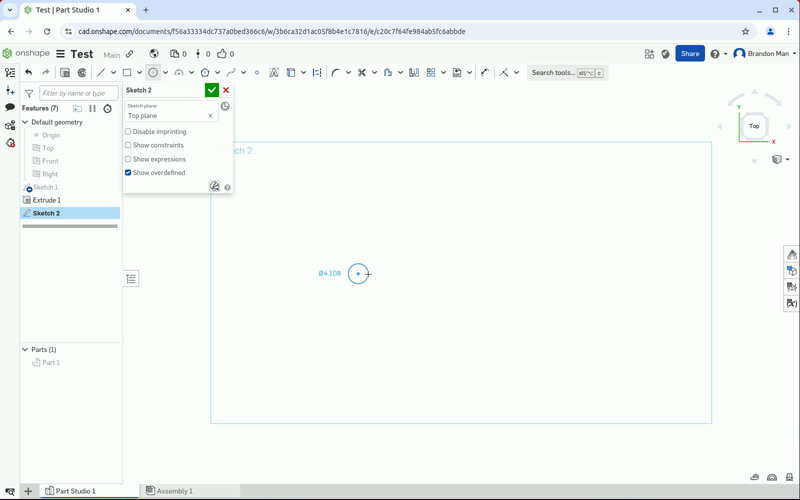
click(368, 273)
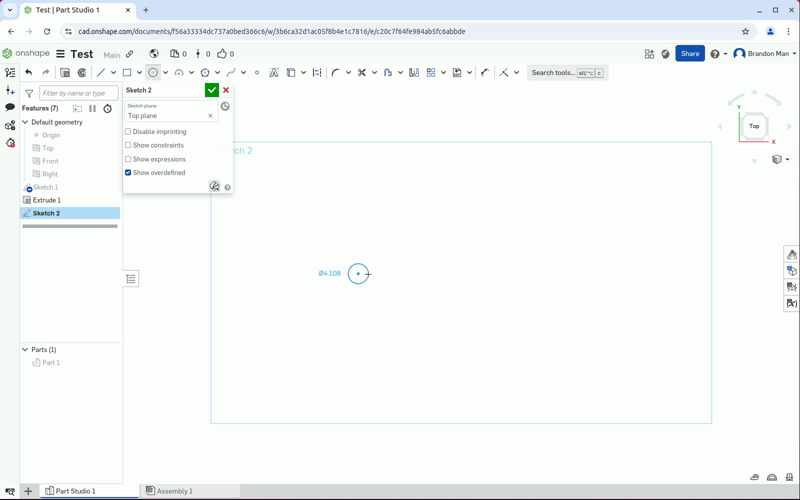
key(esc)
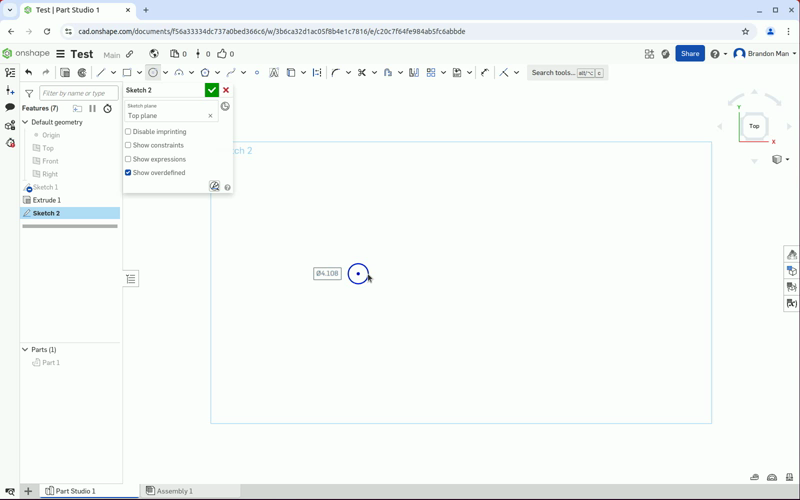
mouse_move(352, 268)
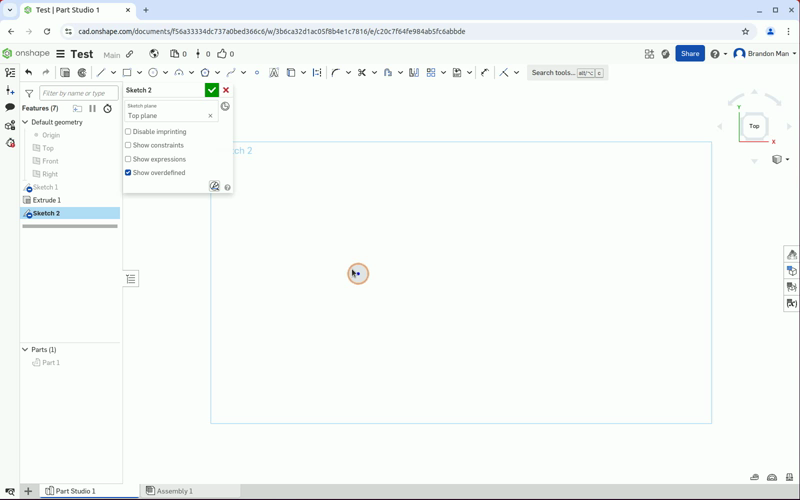
scroll(6)
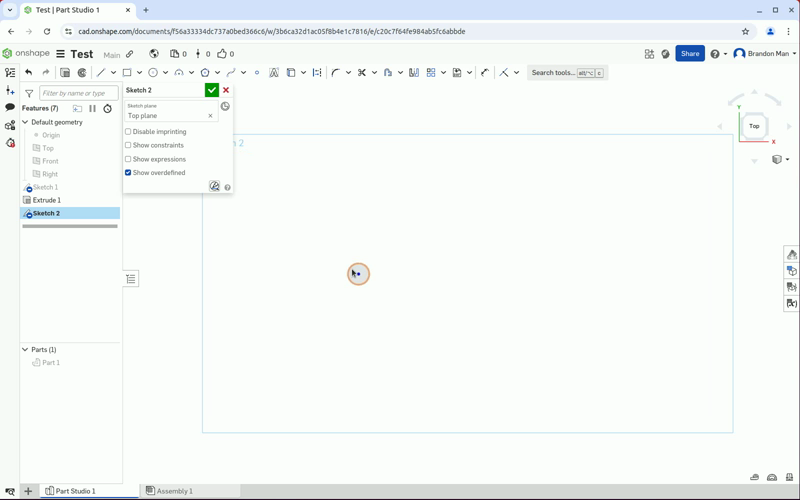
scroll(6)
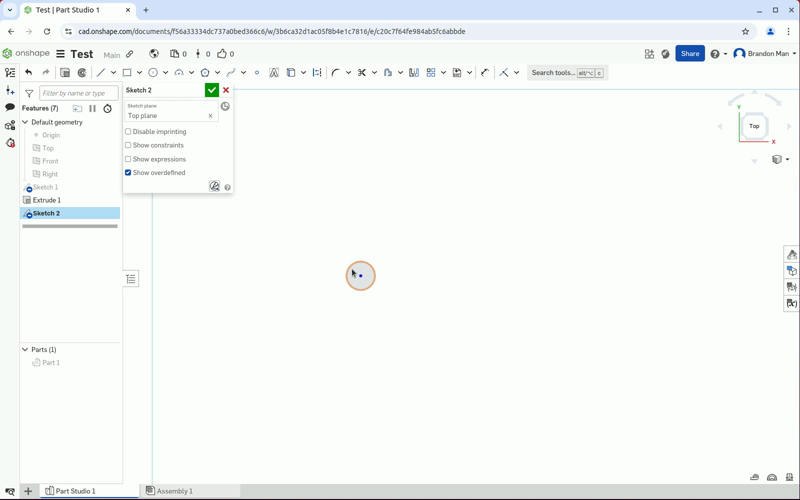
scroll(6)
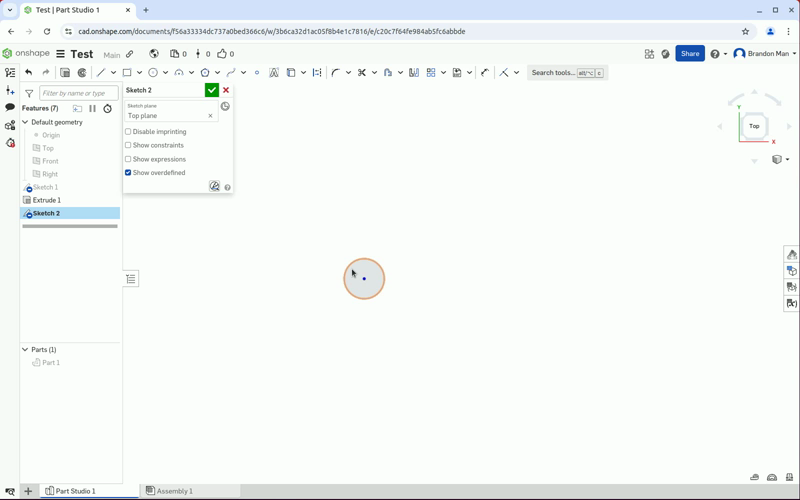
scroll(6)
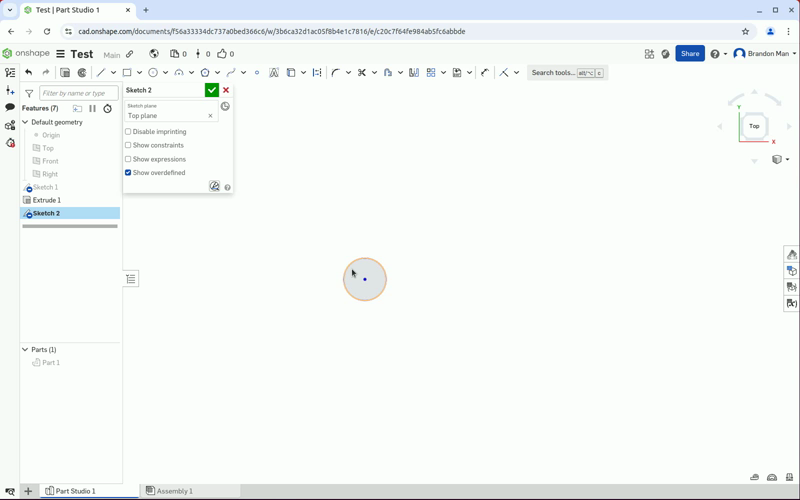
scroll(6)
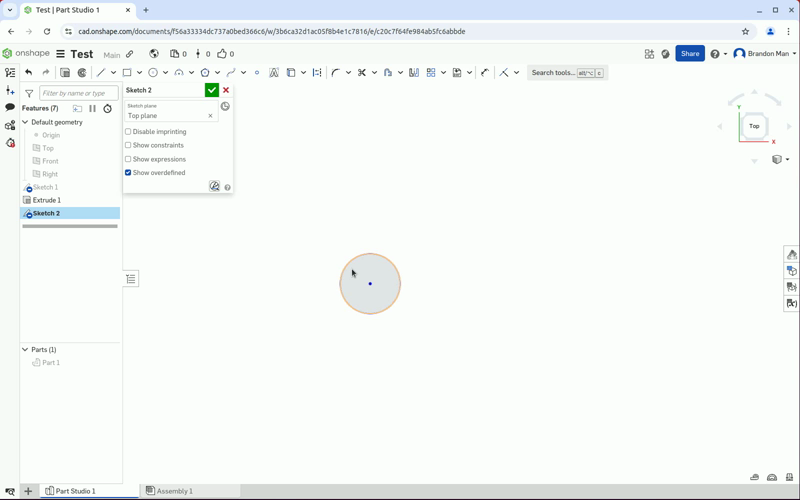
scroll(6)
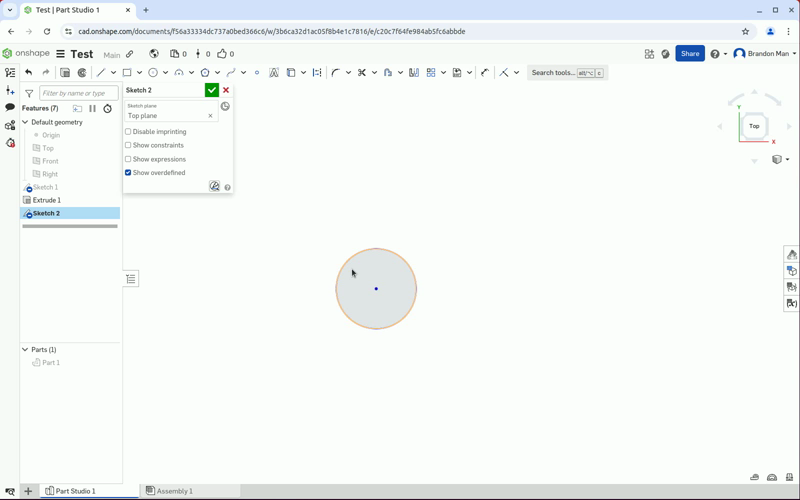
scroll(6)
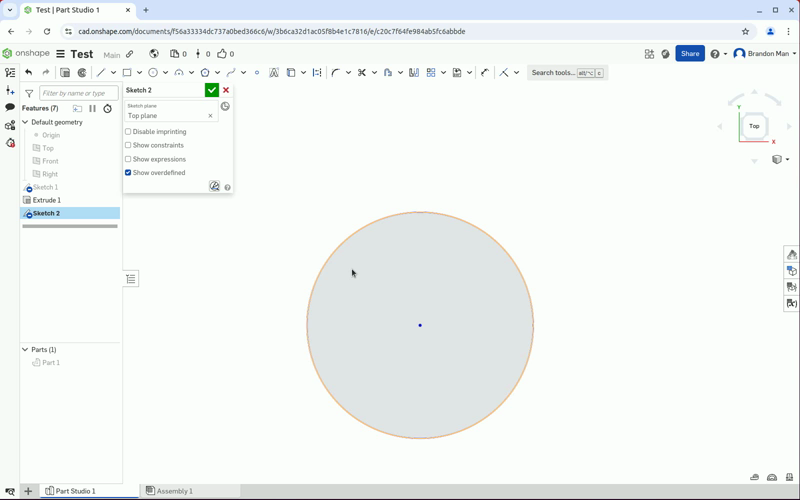
click(352, 268)
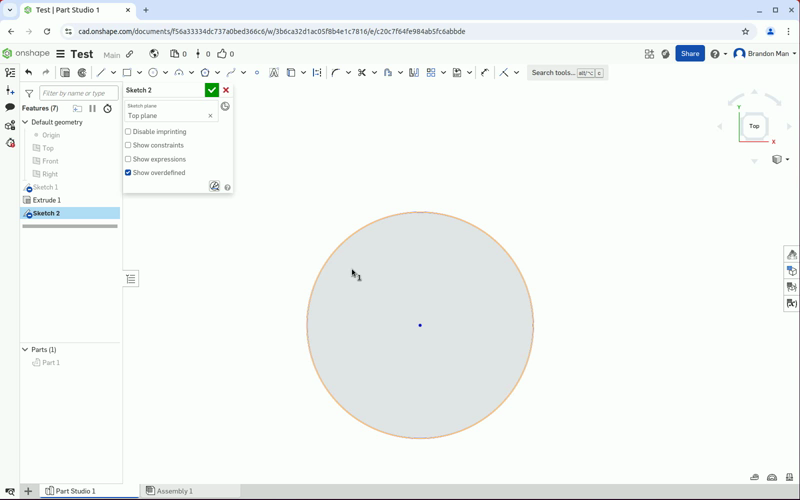
scroll(-6)
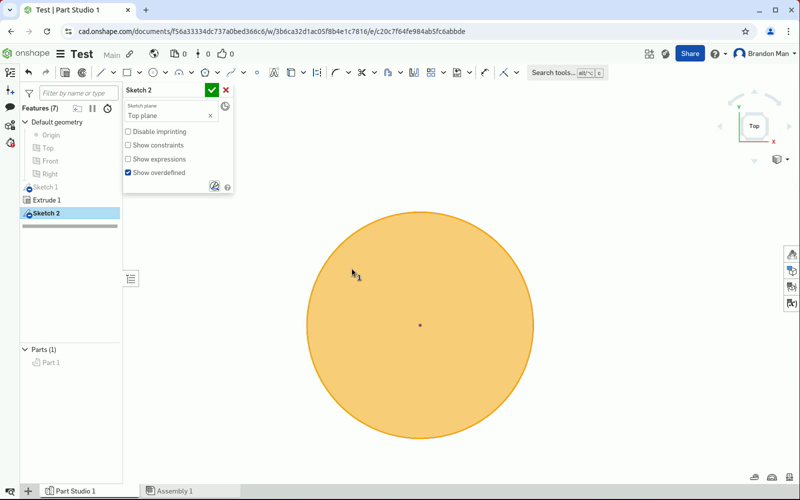
scroll(-6)
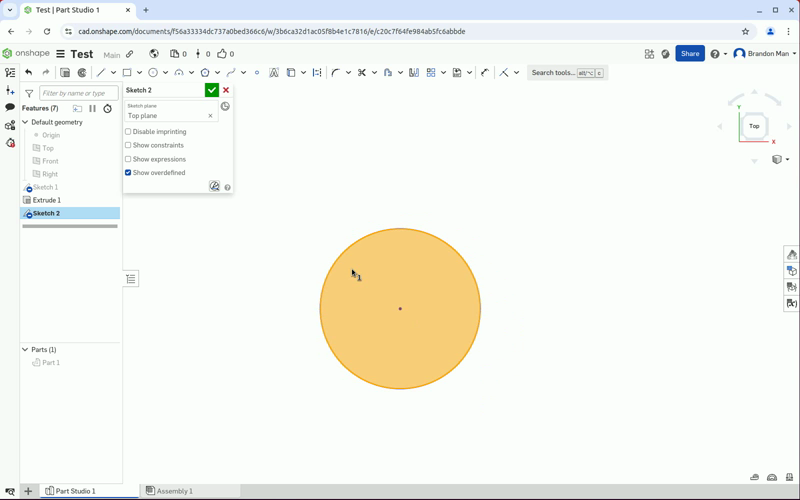
scroll(-6)
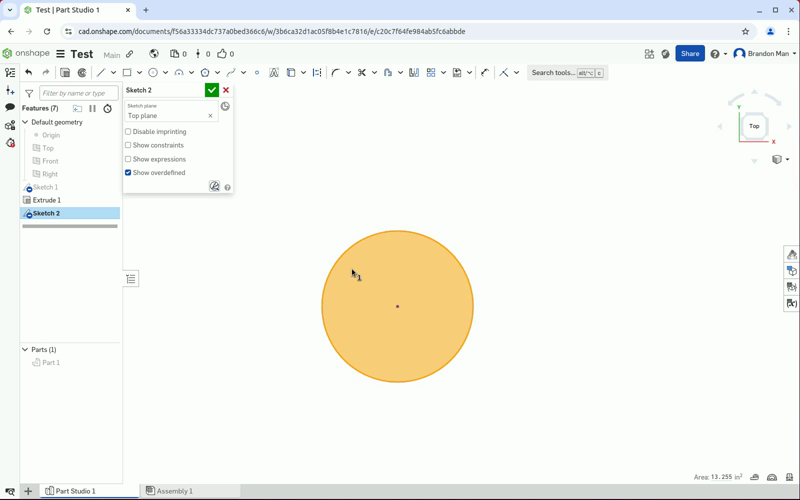
scroll(-6)
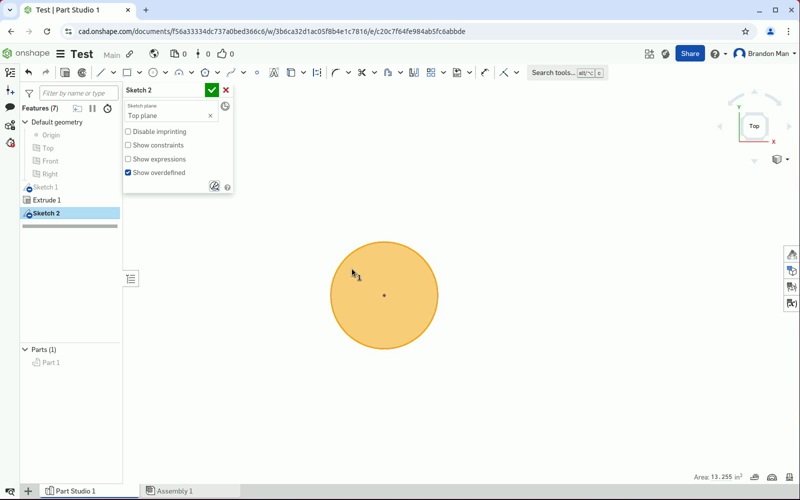
scroll(-6)
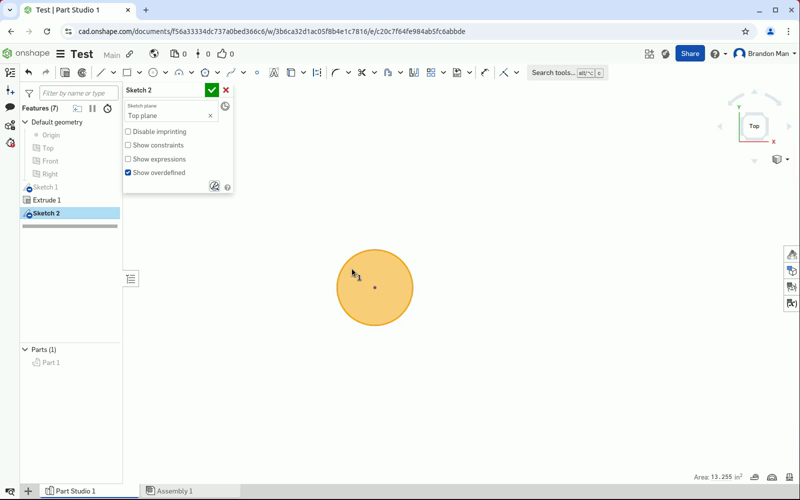
scroll(-6)
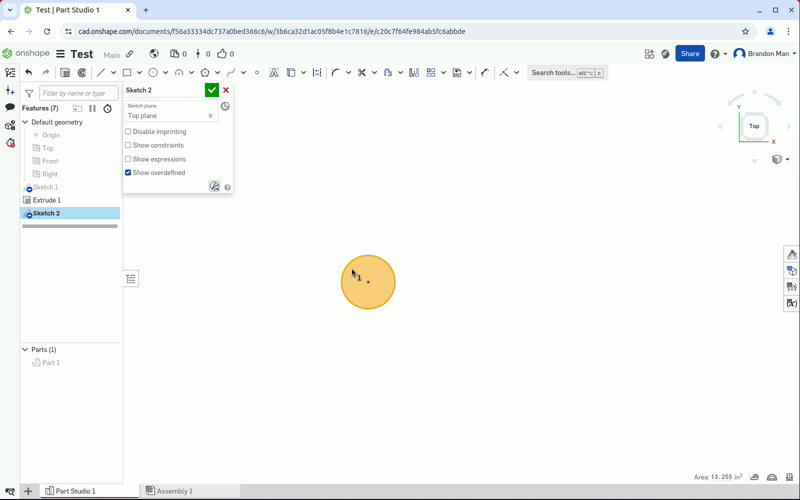
scroll(-6)
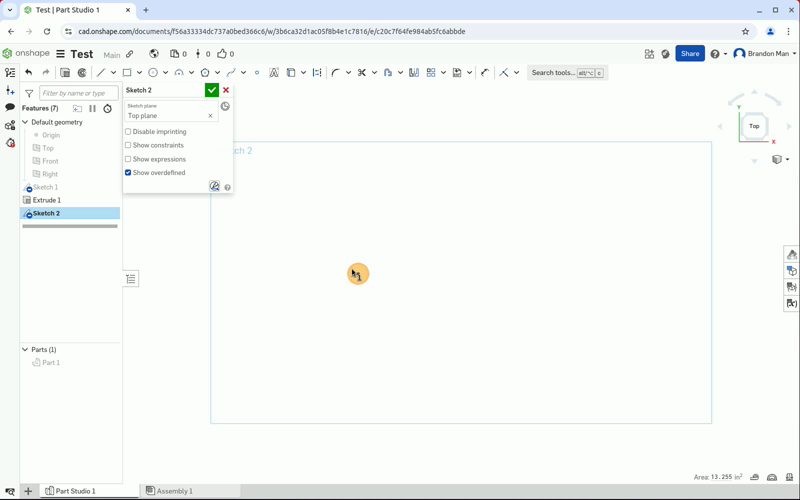
mouse_move(73, 352)
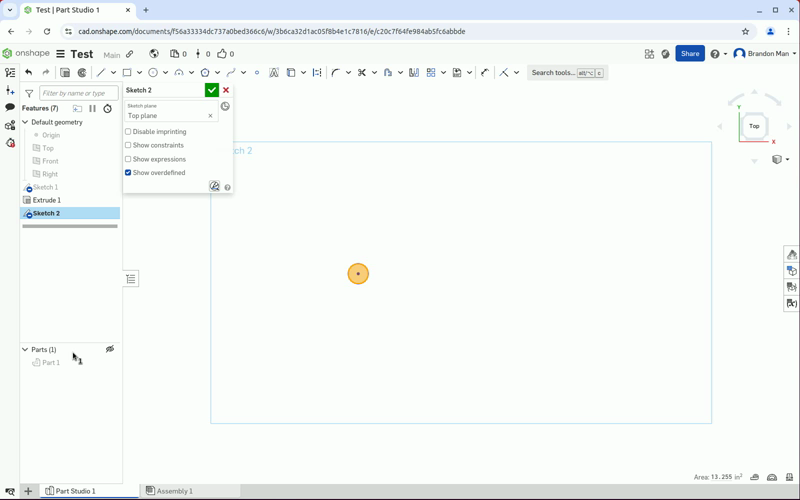
key(shift+y)
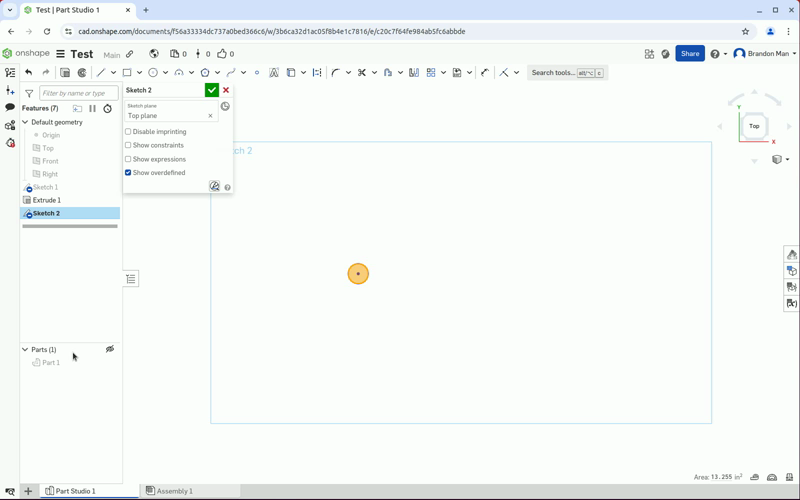
key(shift+e)
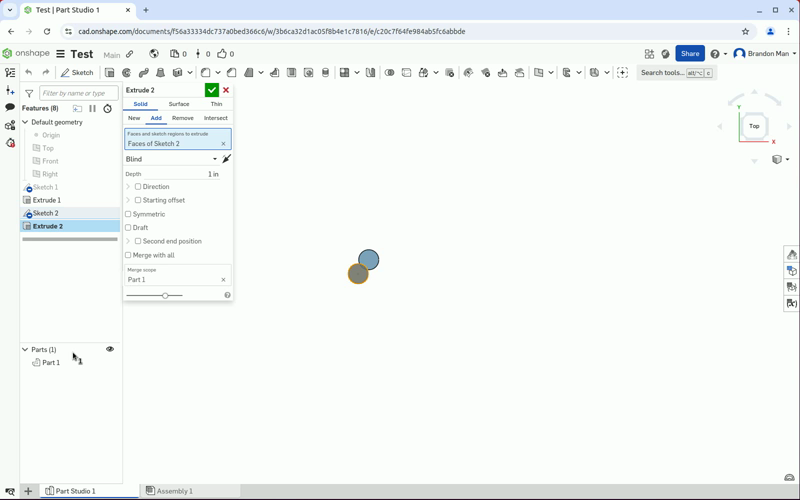
mouse_move(143, 106)
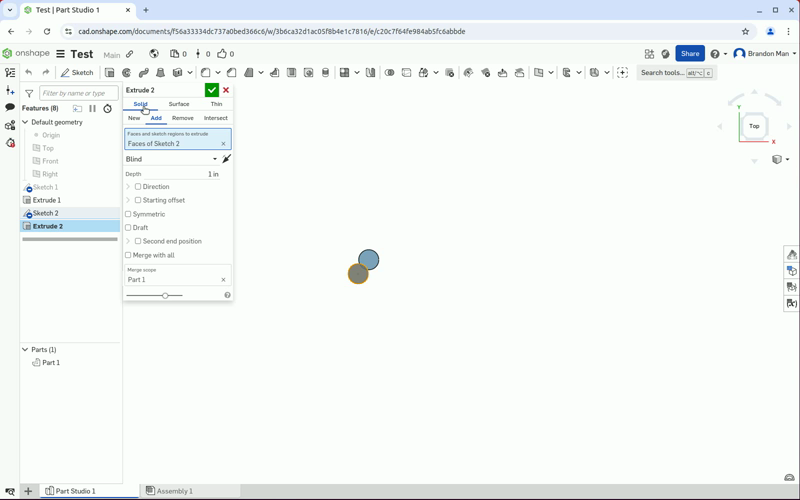
click(143, 106)
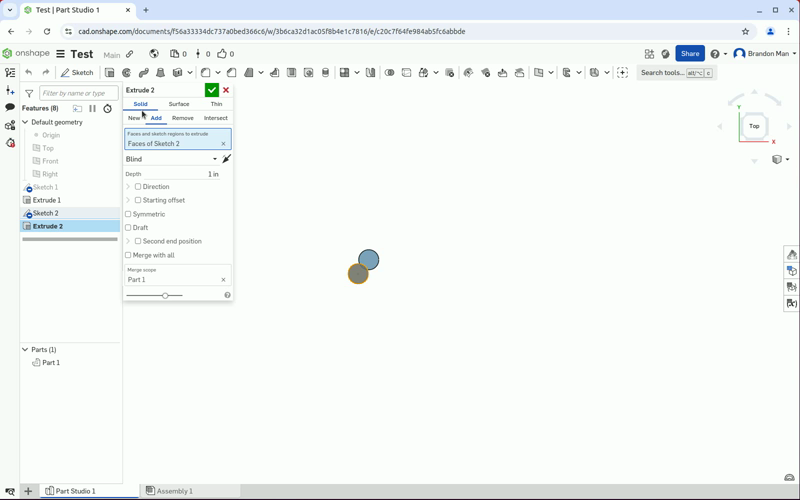
mouse_move(137, 120)
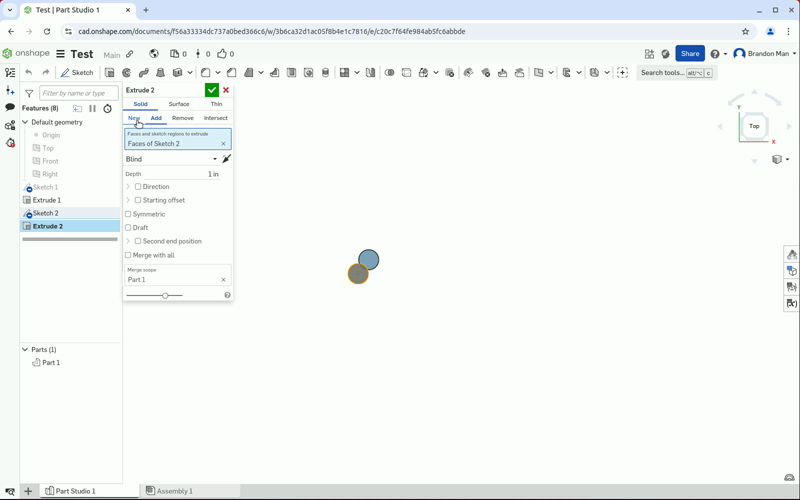
click(137, 120)
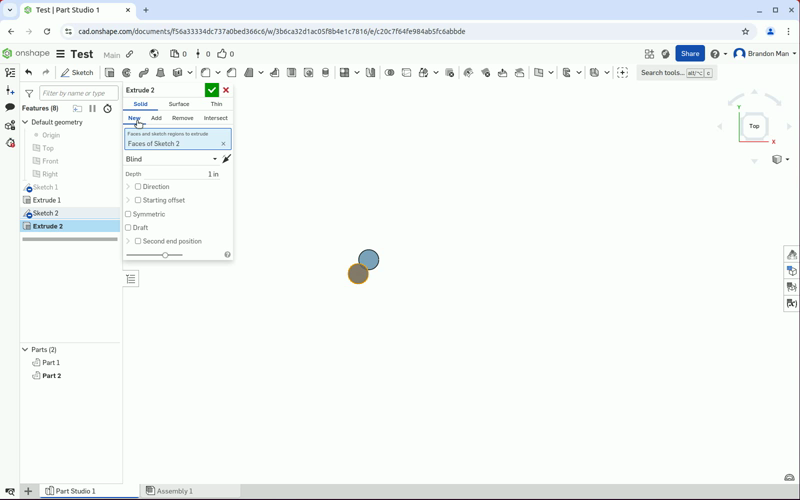
key(tab, 4)
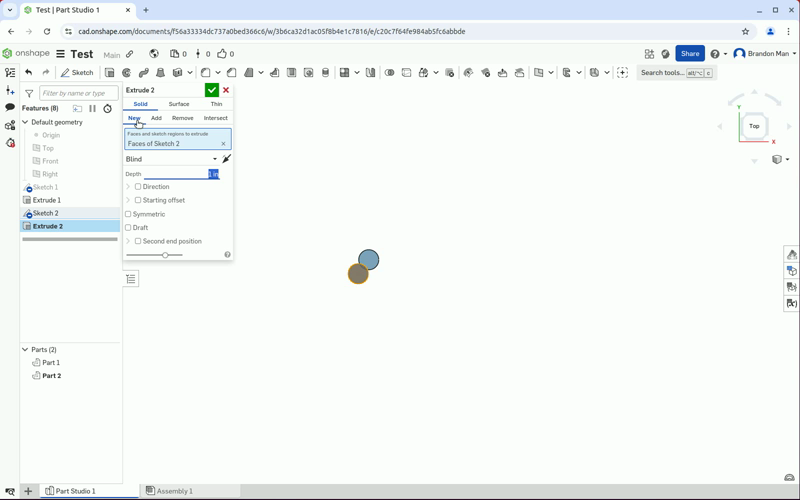
text(-0.241)
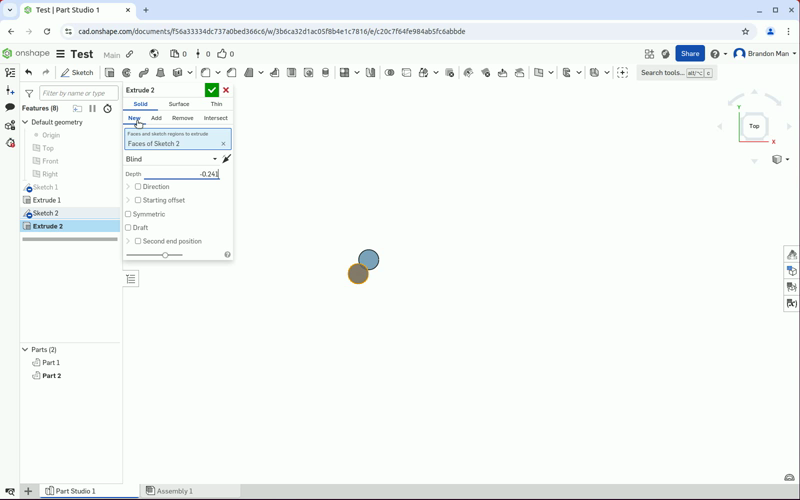
key(enter)
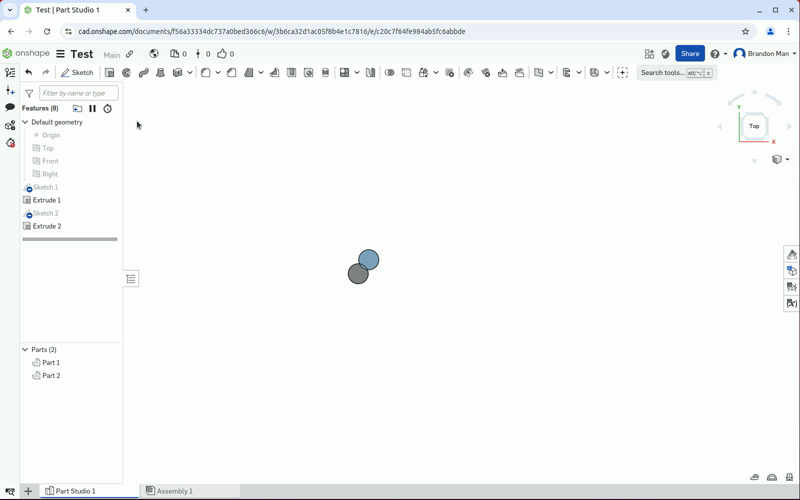
key(shift+h)
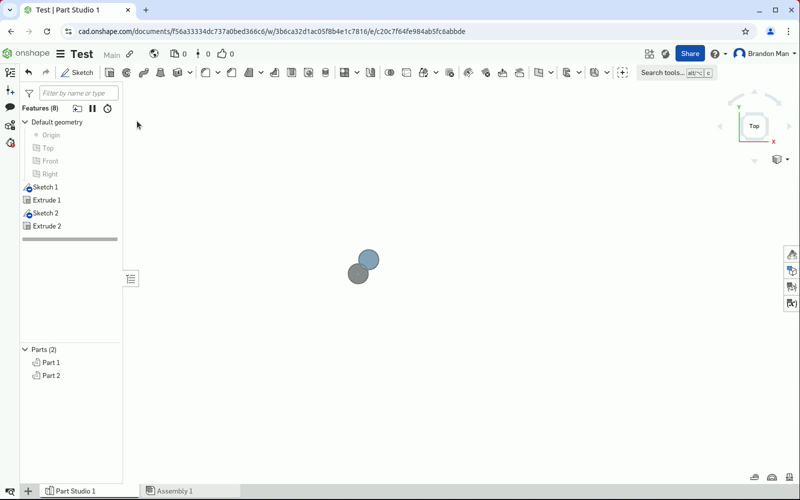
key(shift+h)
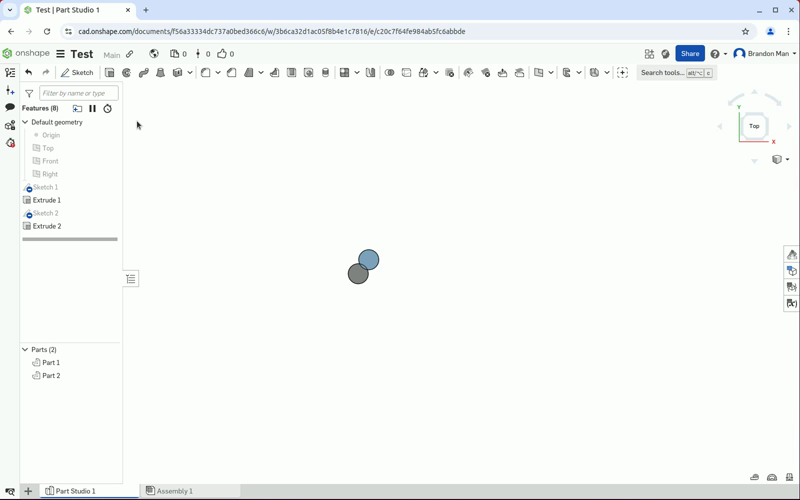
mouse_move(73, 189)
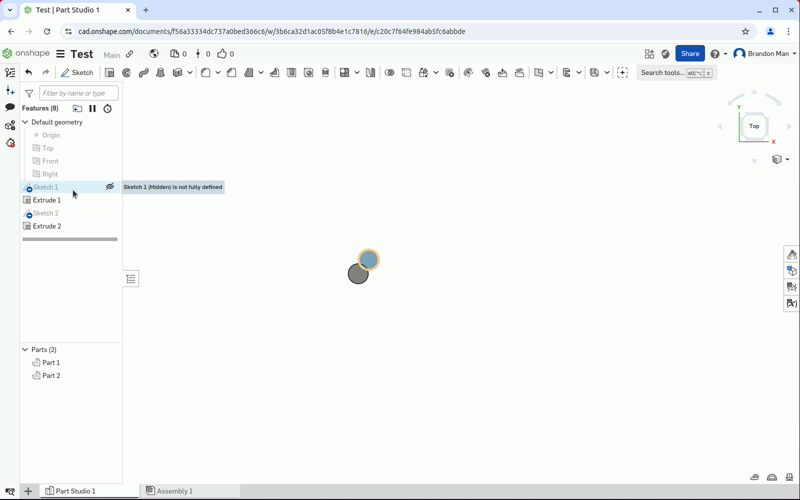
click(73, 189)
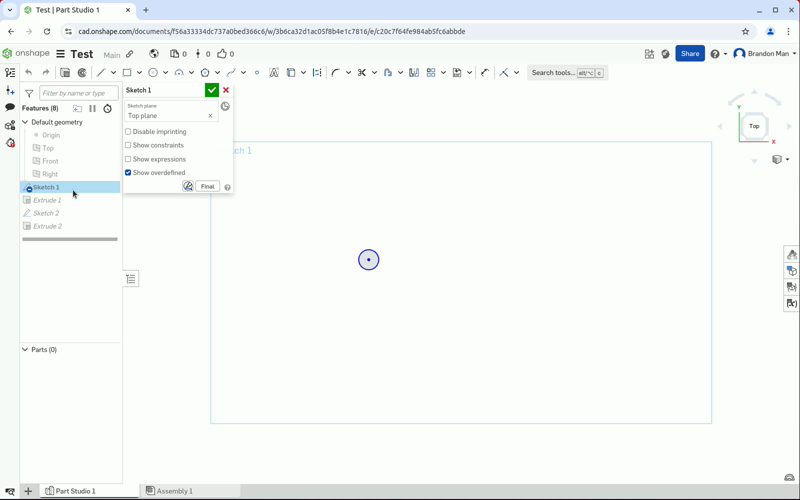
mouse_move(229, 92)
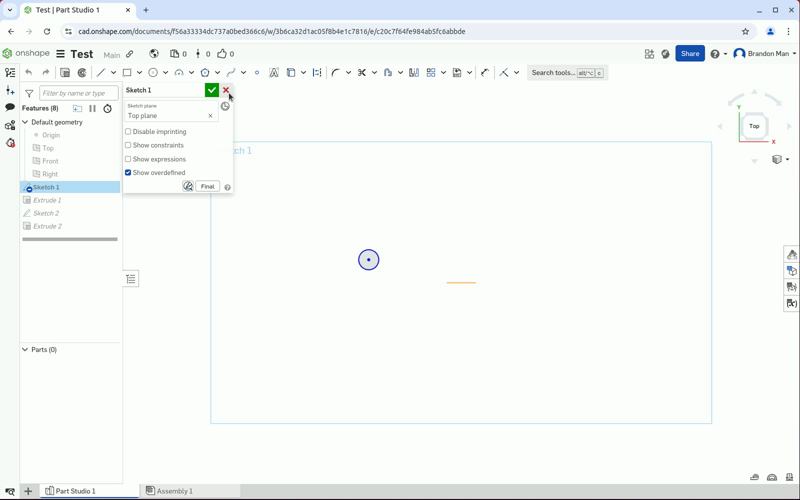
click(229, 92)
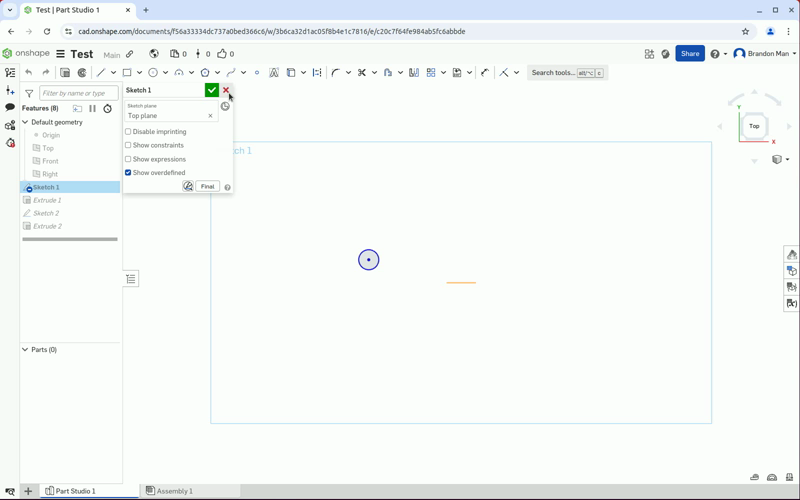
key(shift+s)
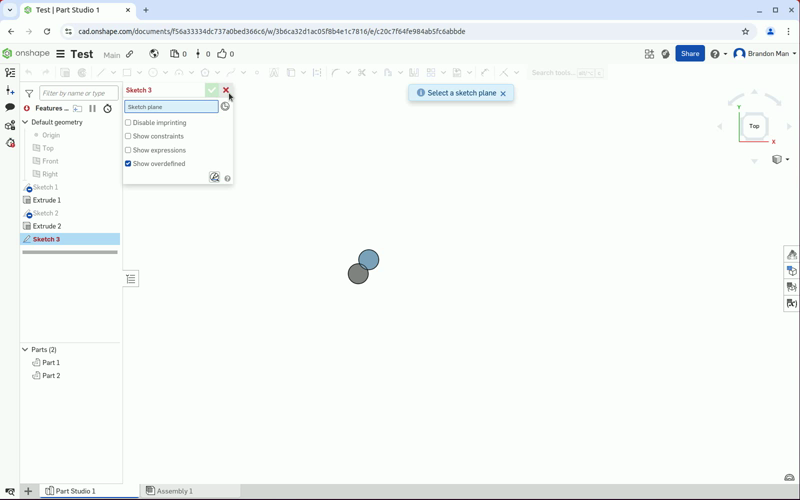
mouse_move(73, 150)
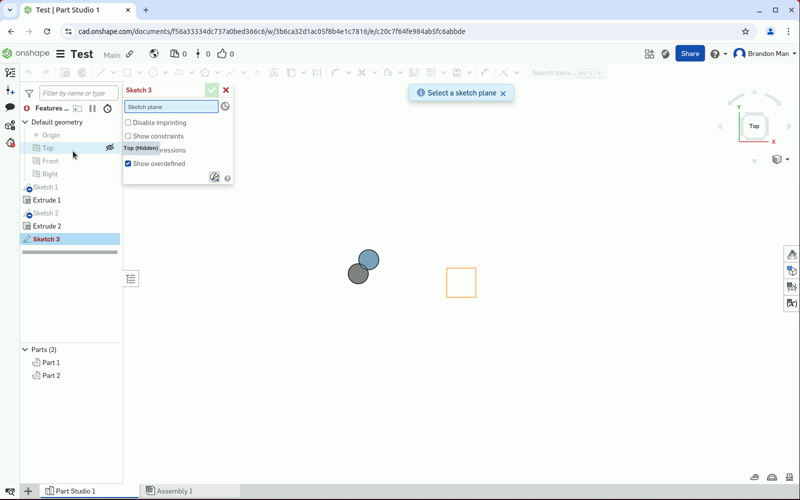
click(73, 150)
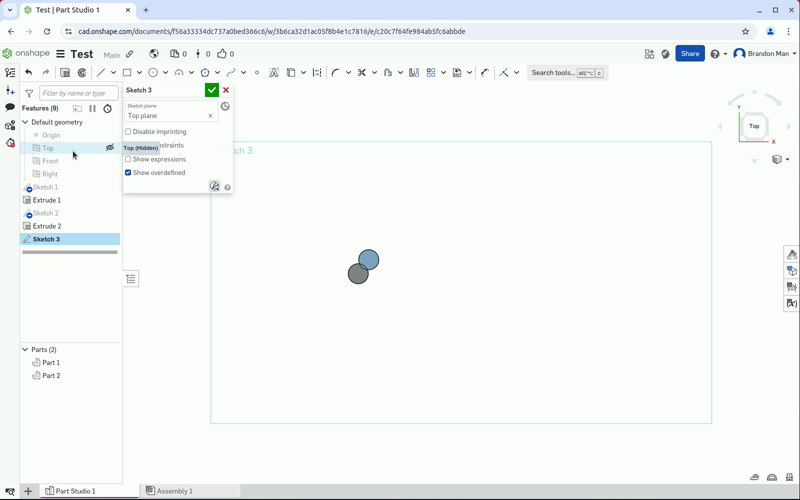
mouse_move(73, 352)
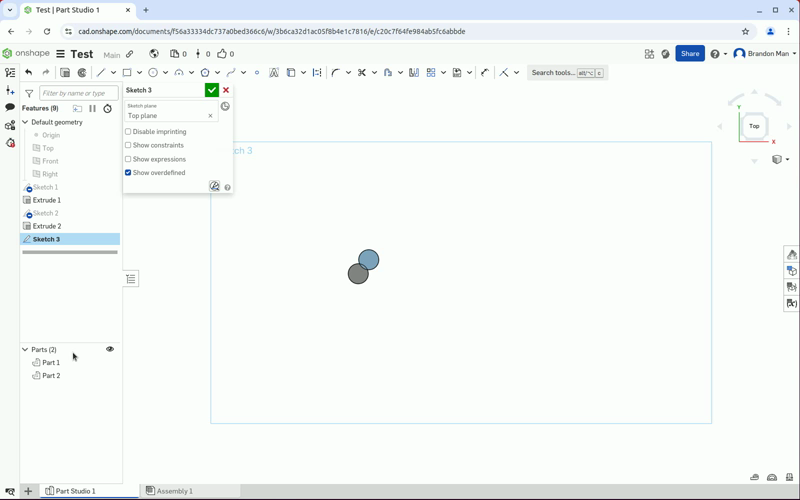
key(y)
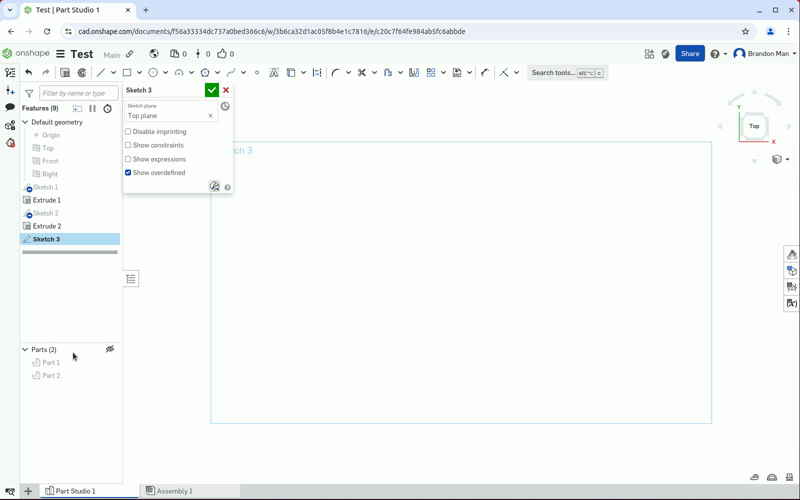
key(c)
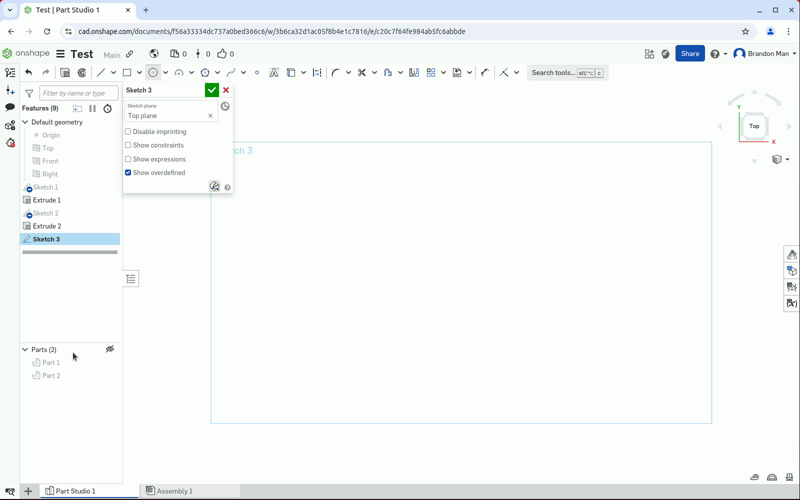
key_down(shift)
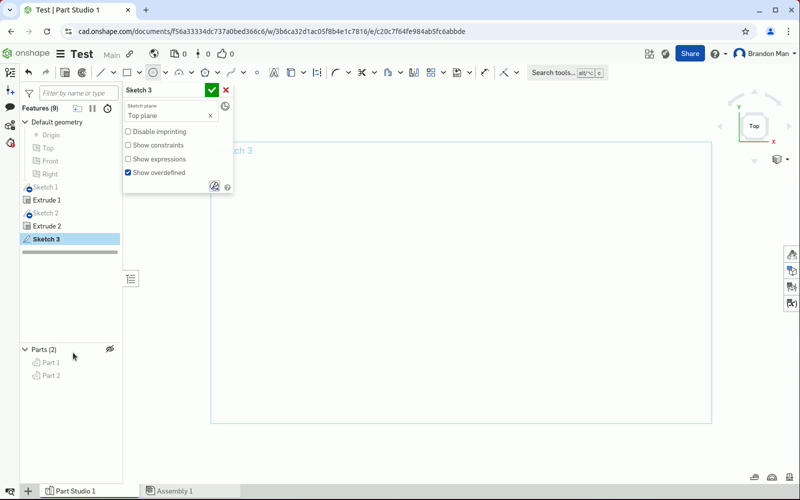
mouse_move(379, 273)
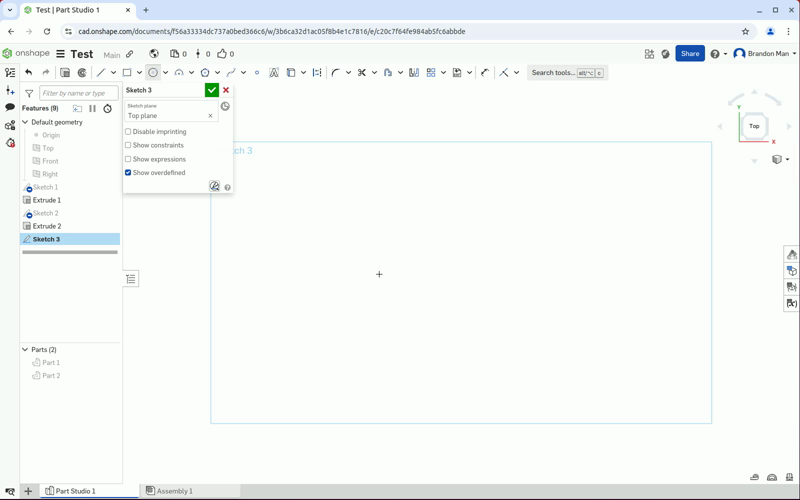
click(379, 273)
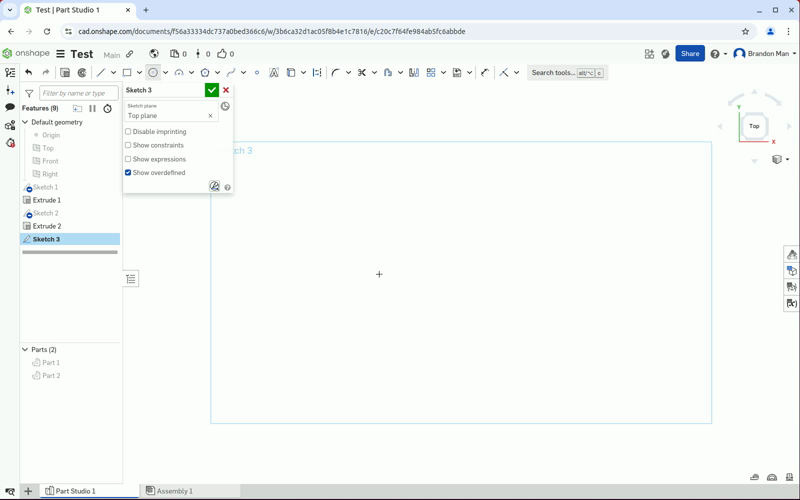
key_up(shift)
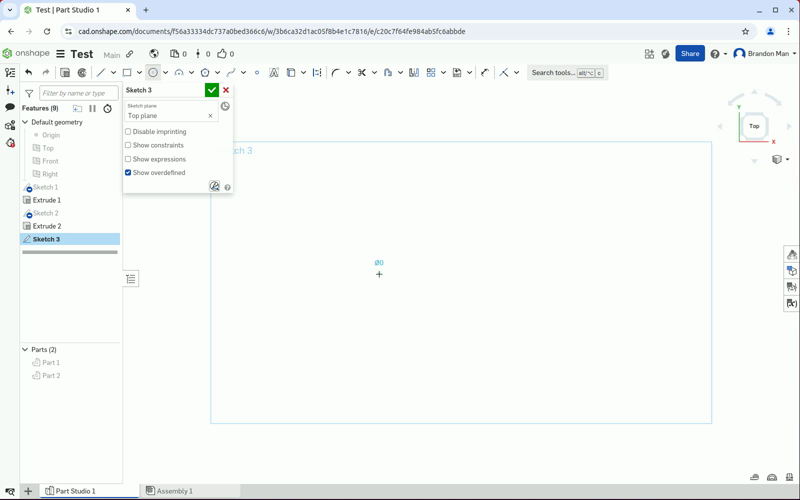
mouse_move(389, 273)
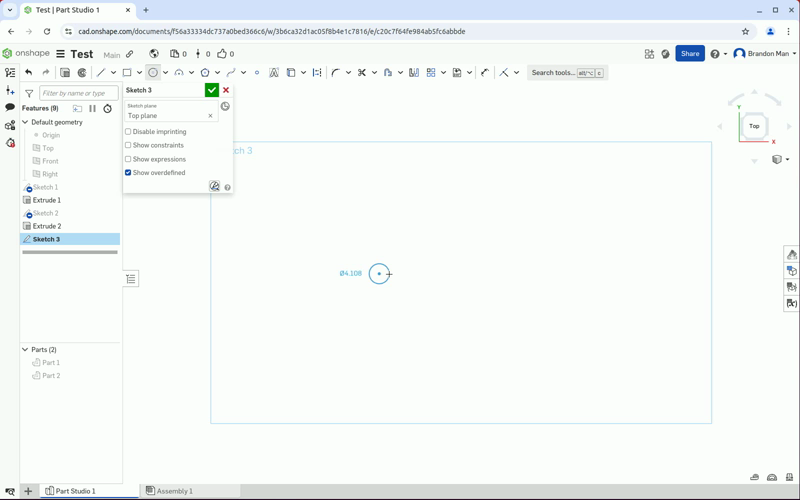
click(389, 273)
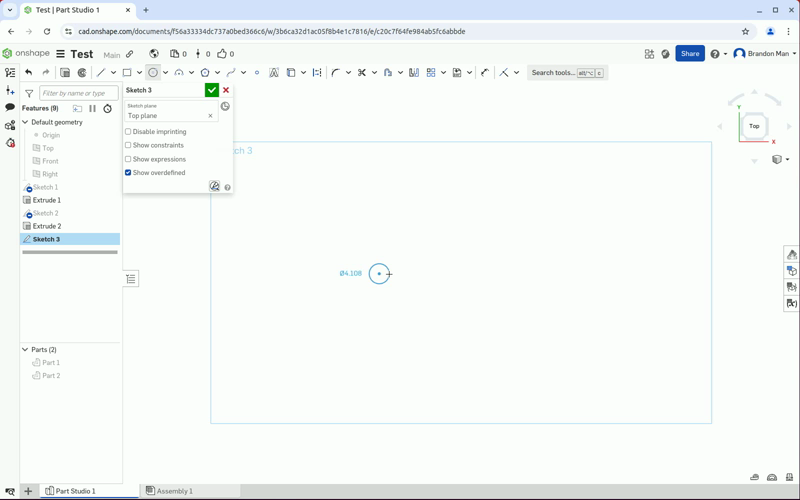
key(esc)
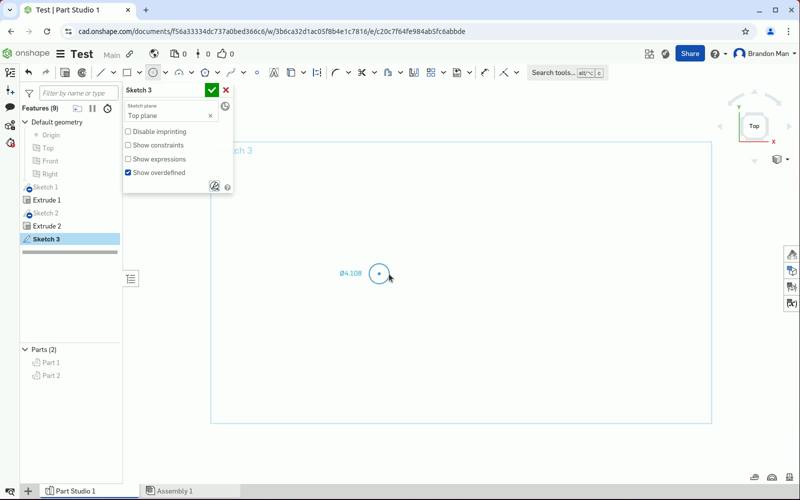
mouse_move(384, 273)
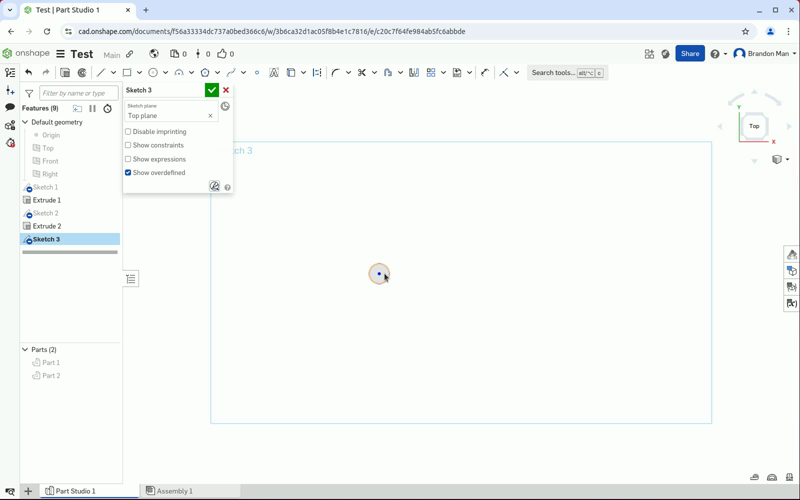
scroll(6)
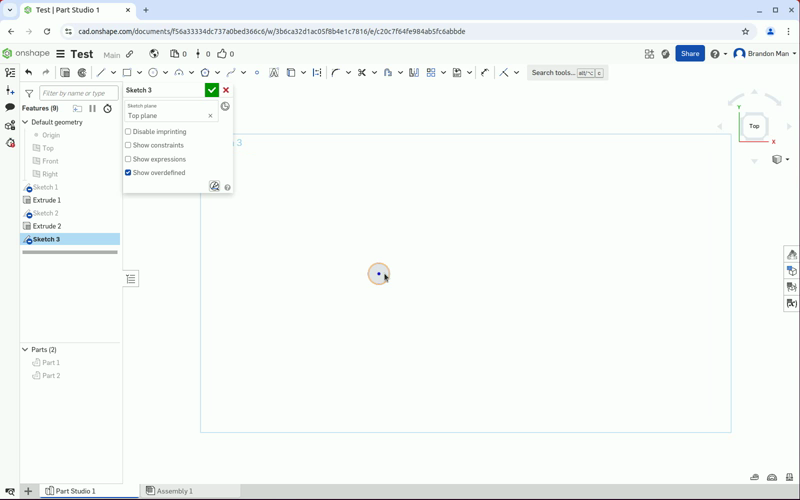
scroll(6)
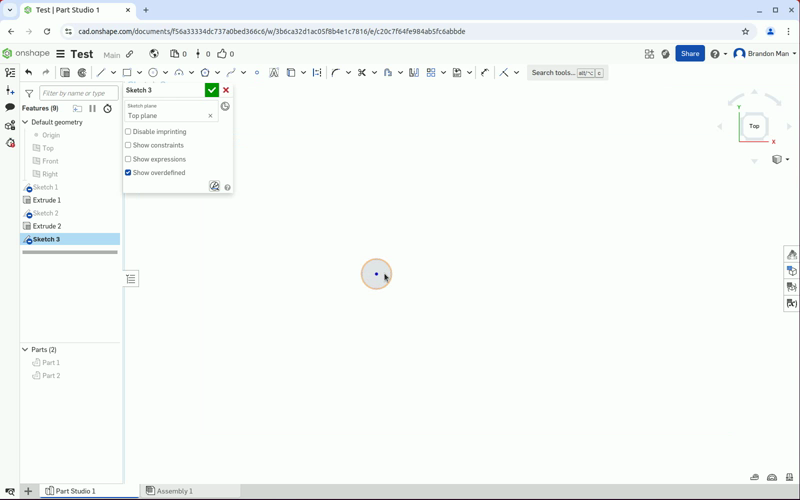
scroll(6)
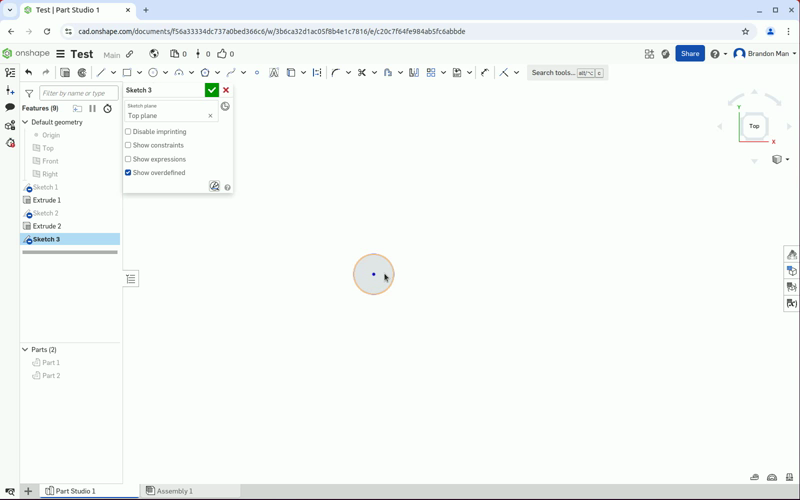
scroll(6)
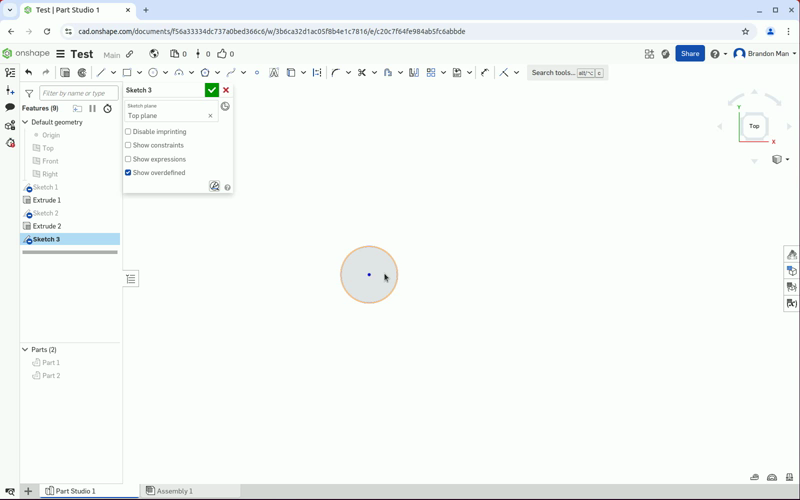
scroll(6)
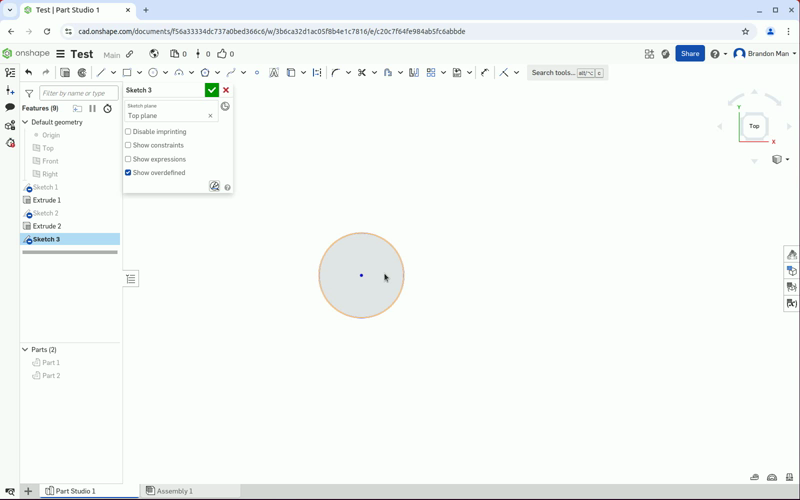
scroll(6)
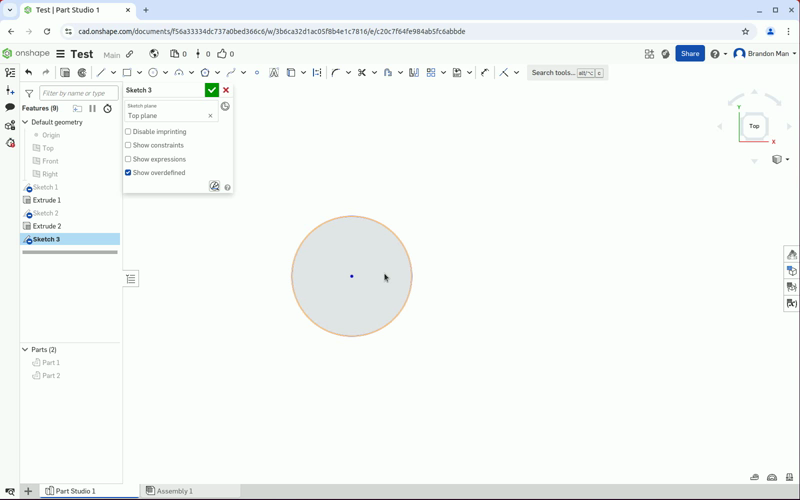
scroll(6)
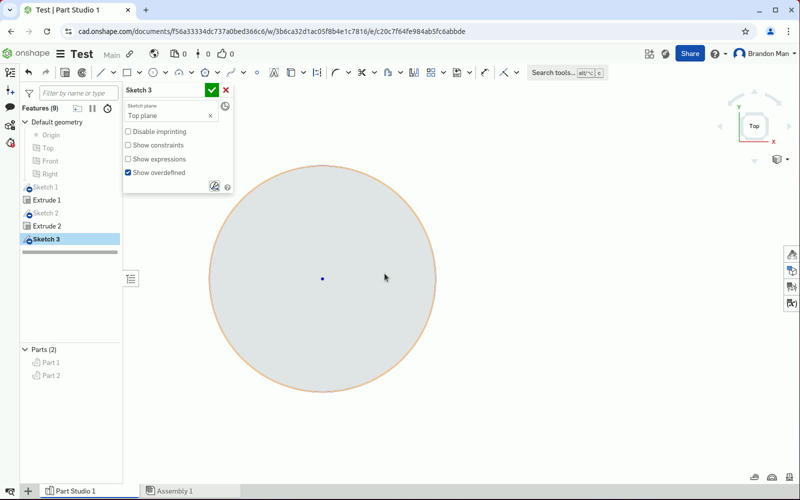
click(384, 273)
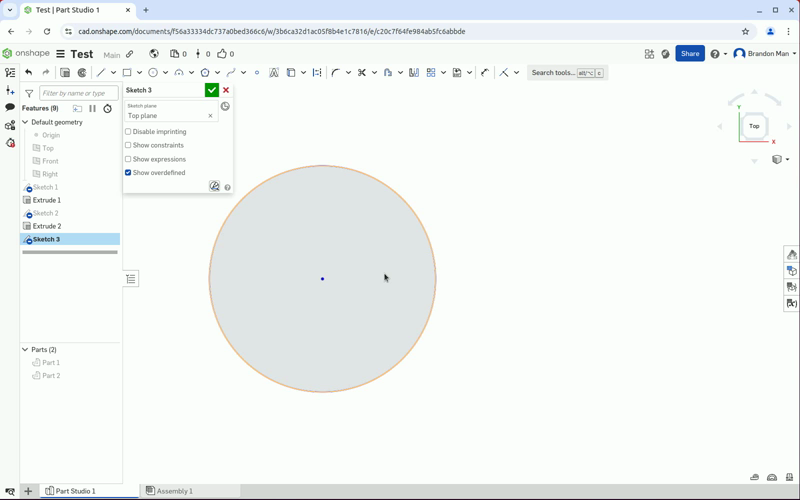
scroll(-6)
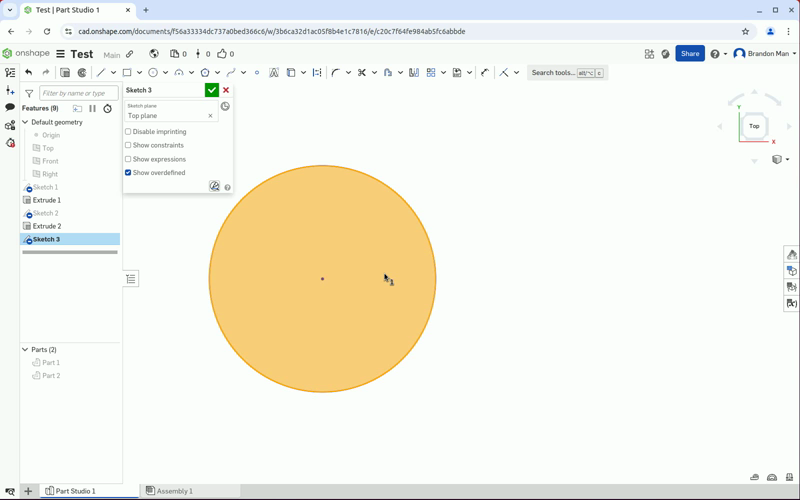
scroll(-6)
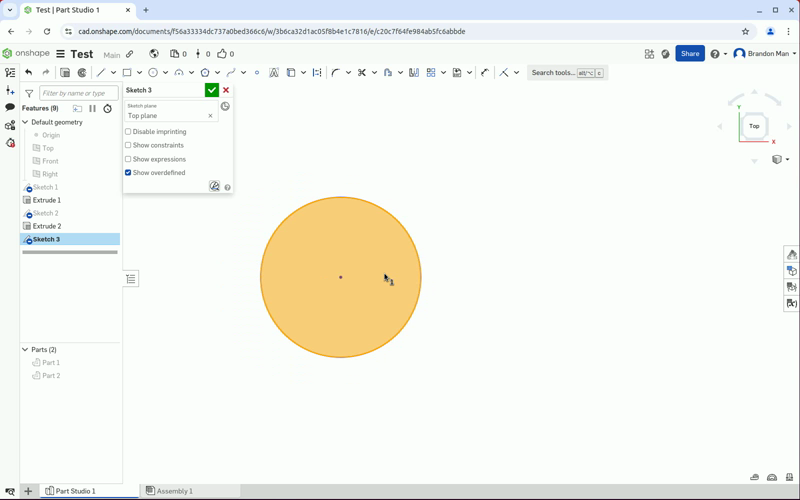
scroll(-6)
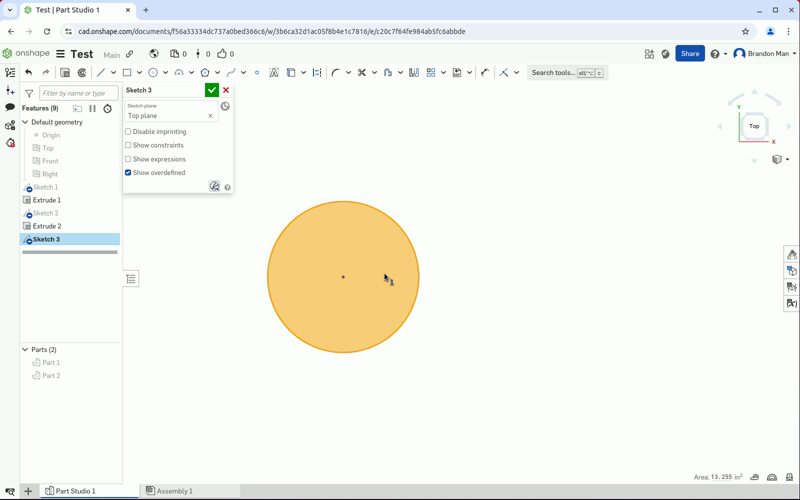
scroll(-6)
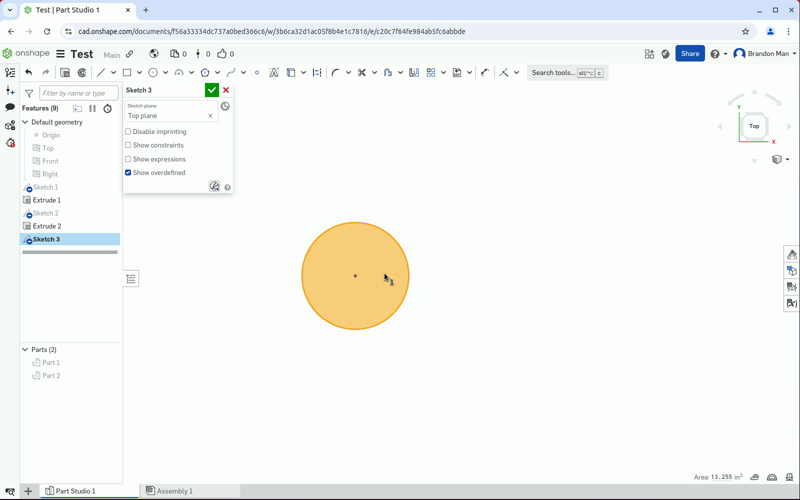
scroll(-6)
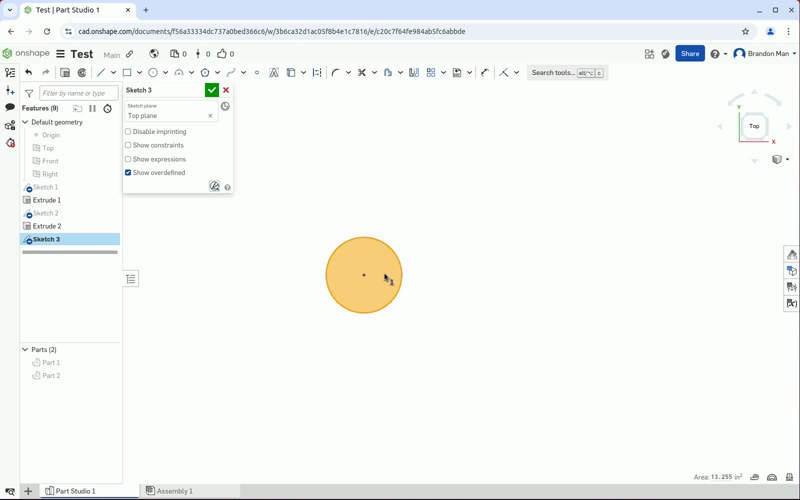
scroll(-6)
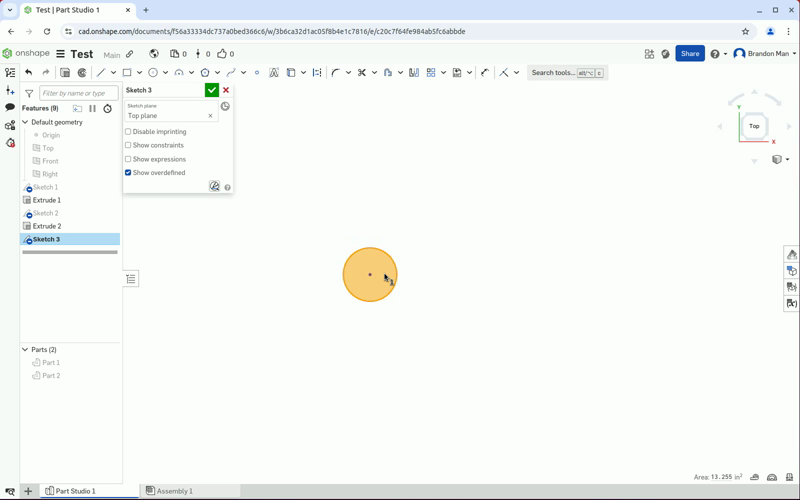
scroll(-6)
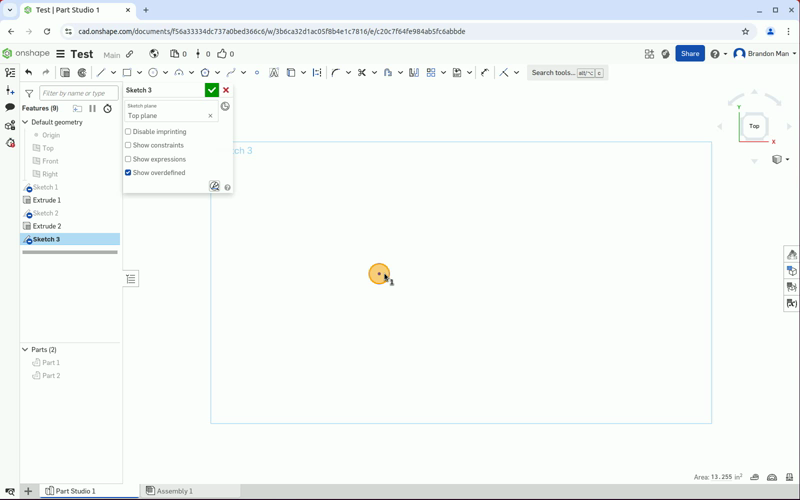
mouse_move(73, 352)
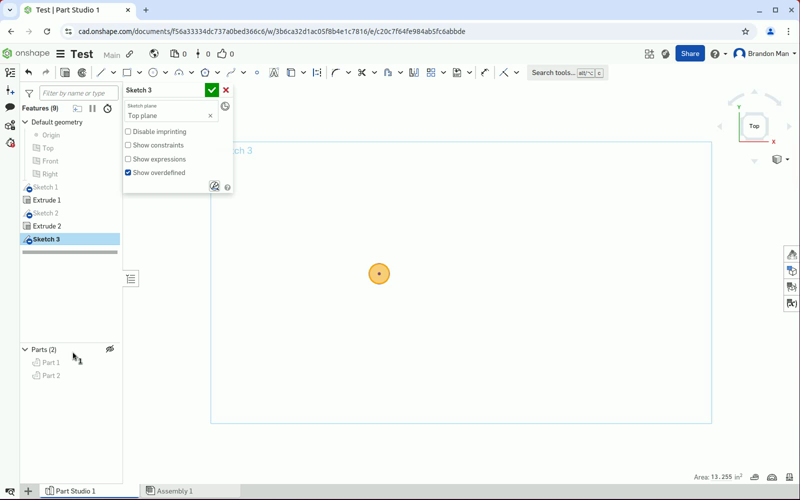
key(shift+y)
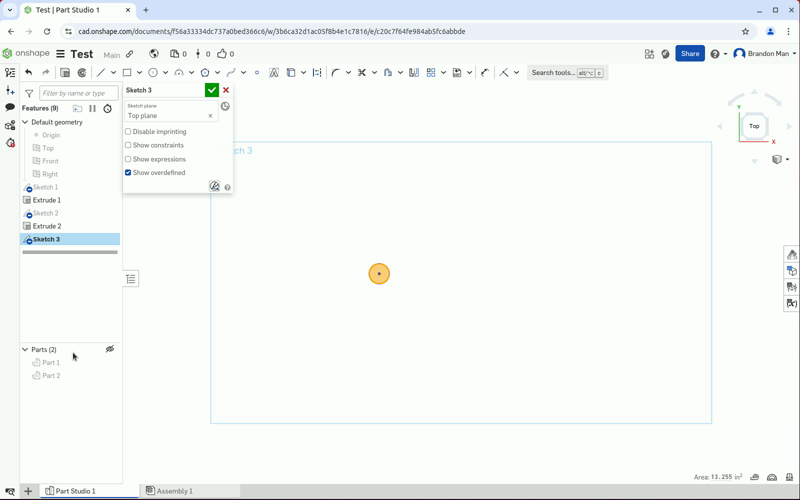
key(shift+e)
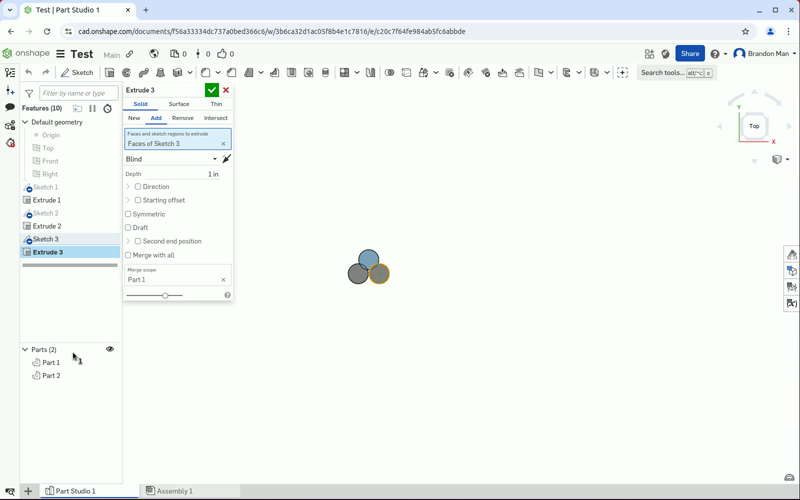
mouse_move(143, 106)
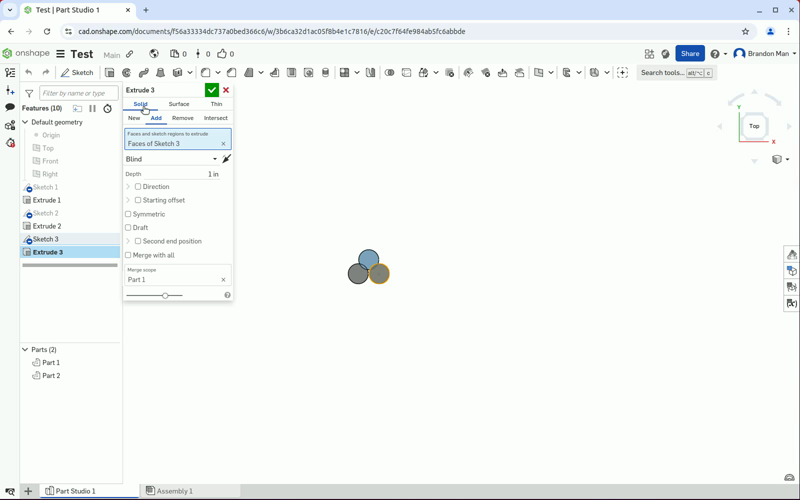
click(143, 106)
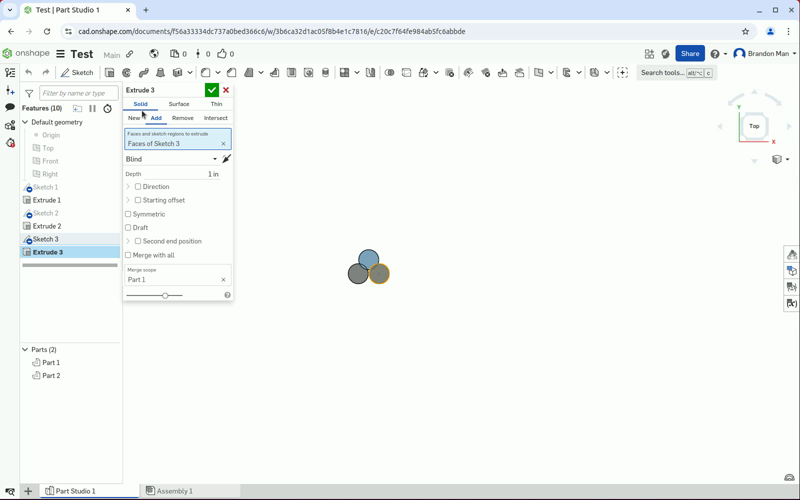
mouse_move(137, 120)
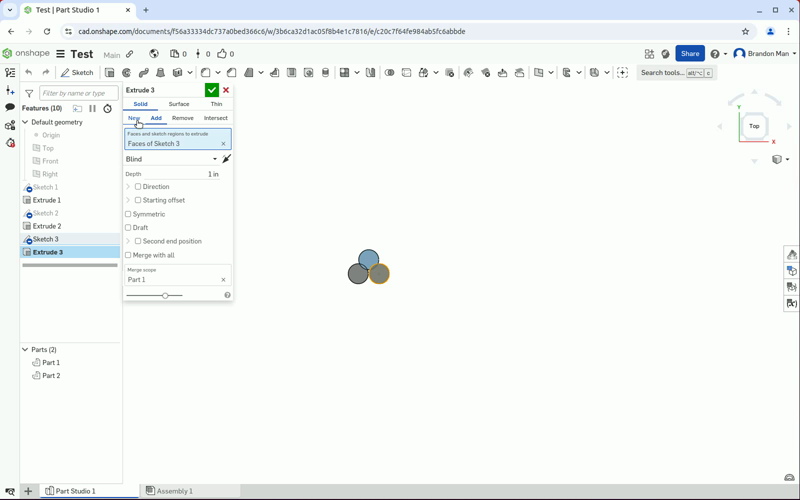
click(137, 120)
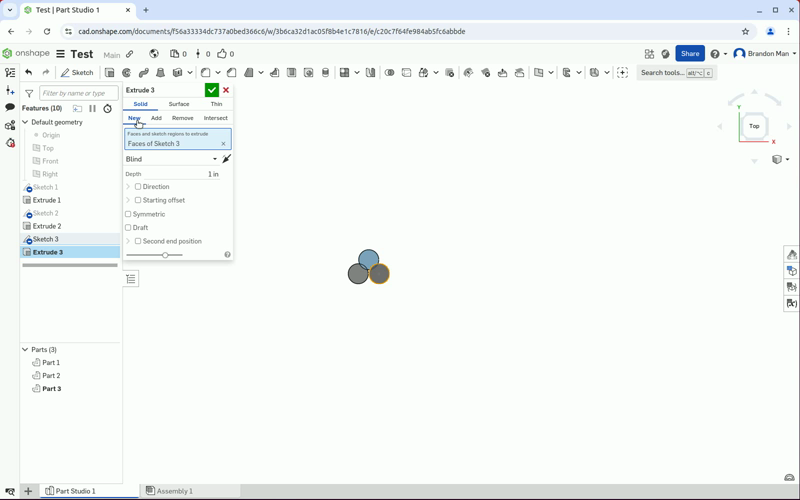
key(tab, 4)
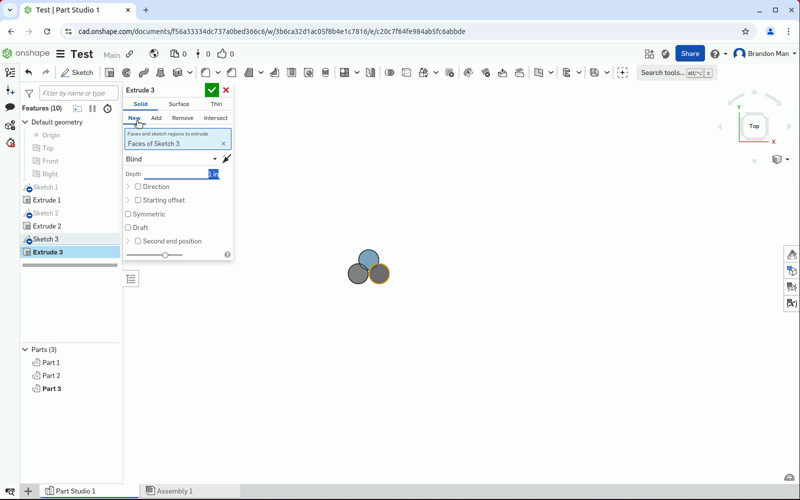
text(-0.241)
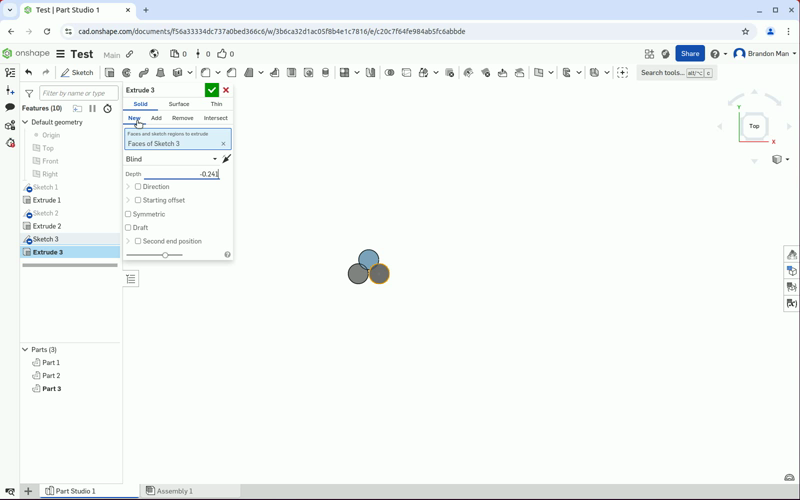
key(enter)
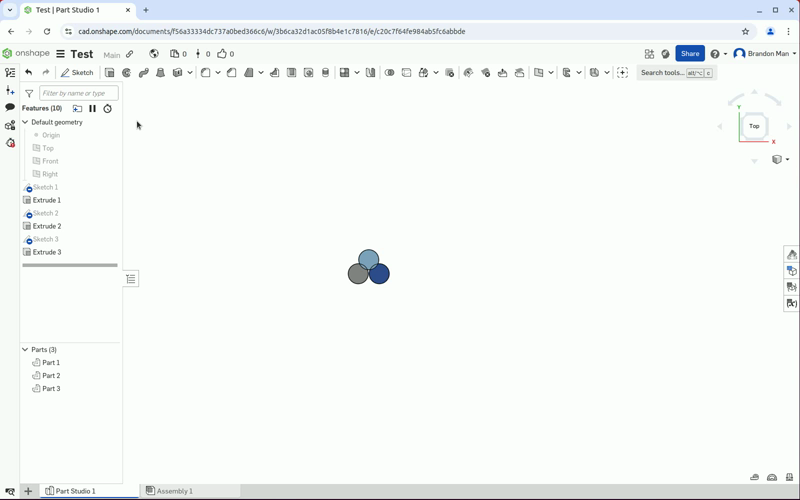
key(shift+h)
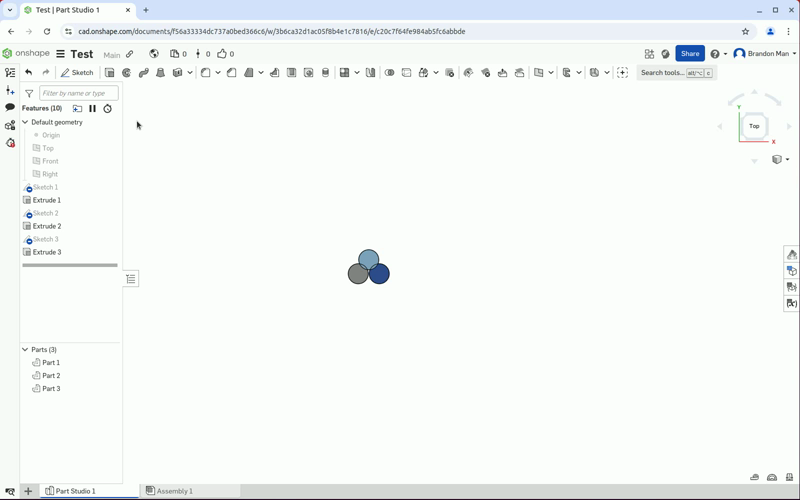
key(shift+h)
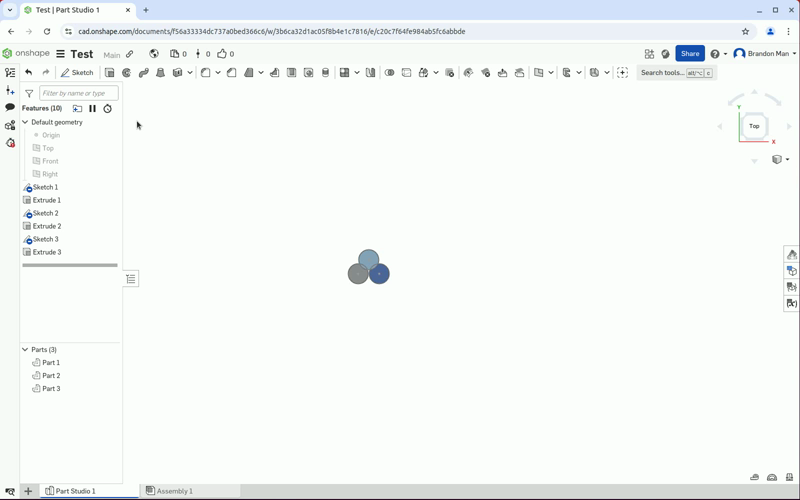
key(shift+7)
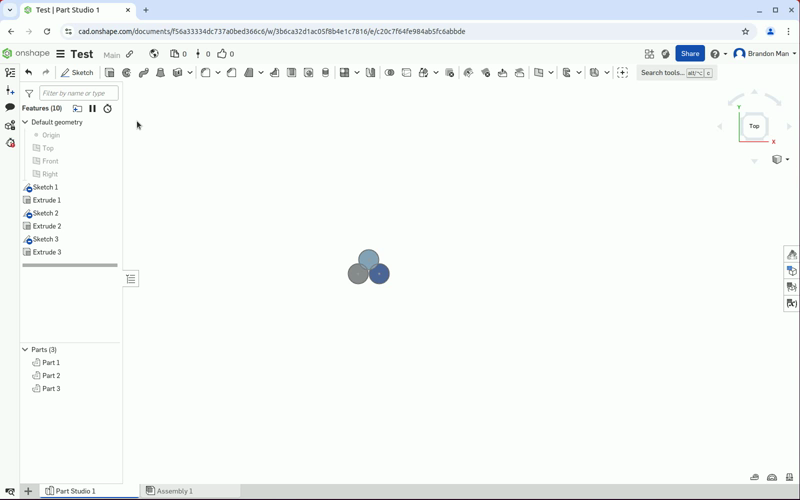
key(up, 3)
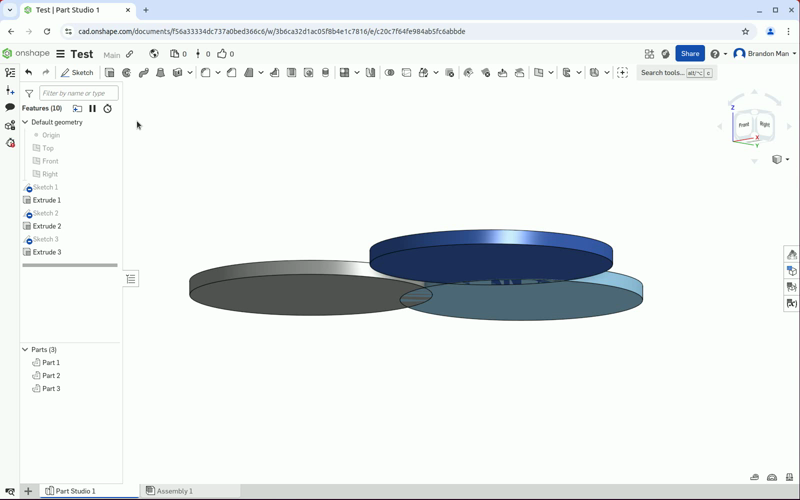
key(left, 3)
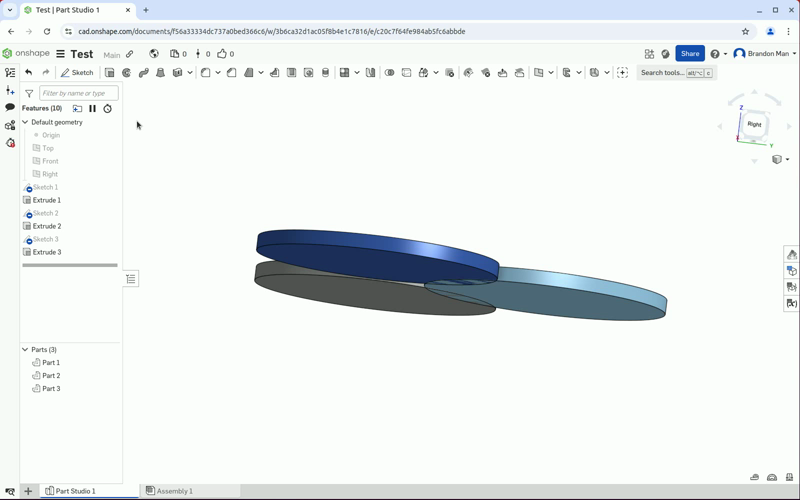
key(right, 3)
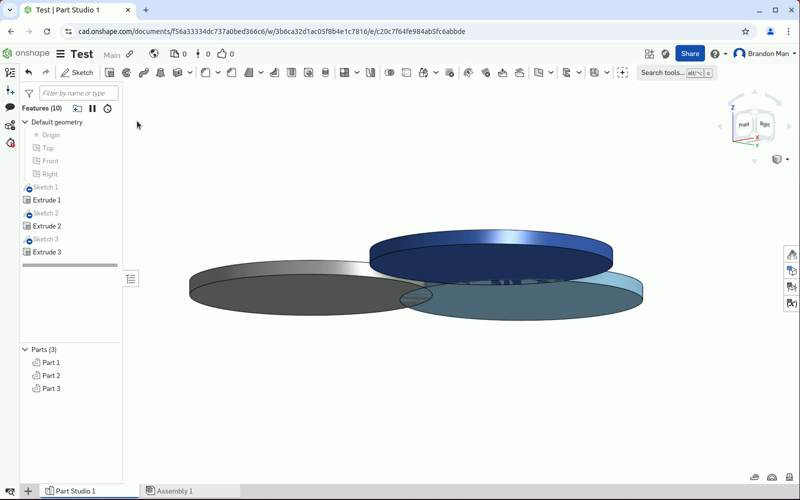
key(down, 3)
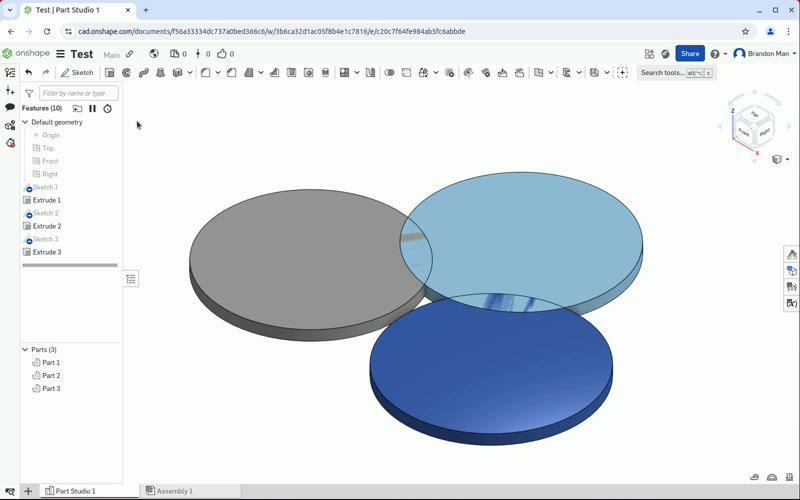
mouse_move(73, 189)
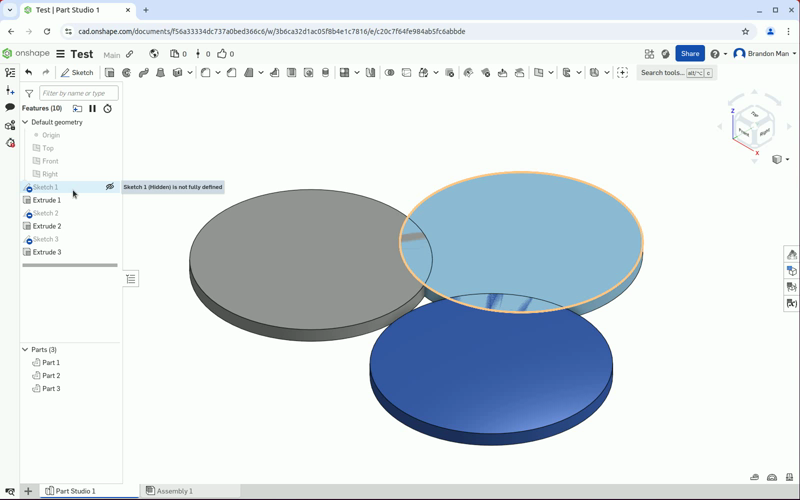
click(73, 189)